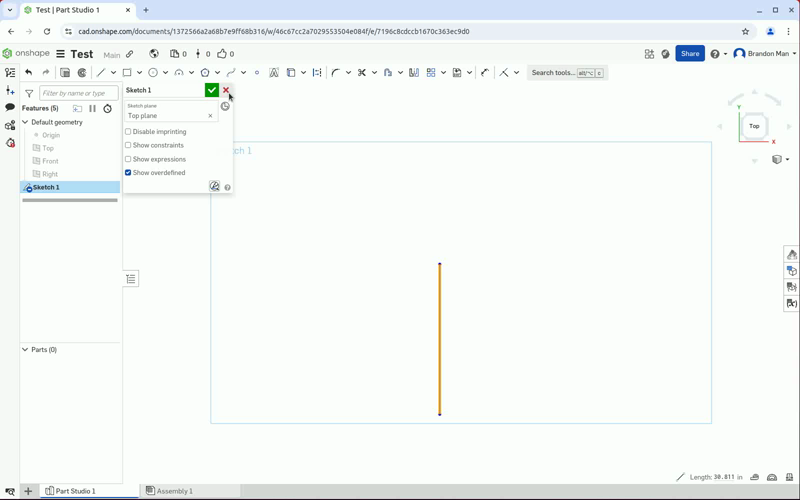
key(shift+h)
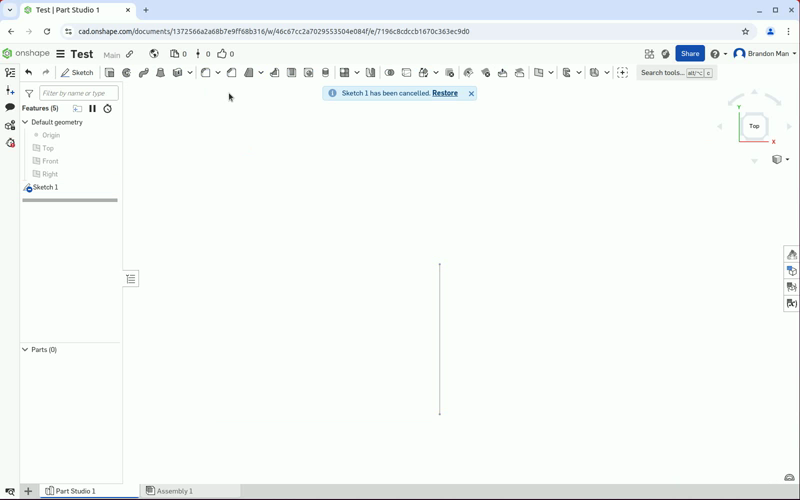
key(shift+s)
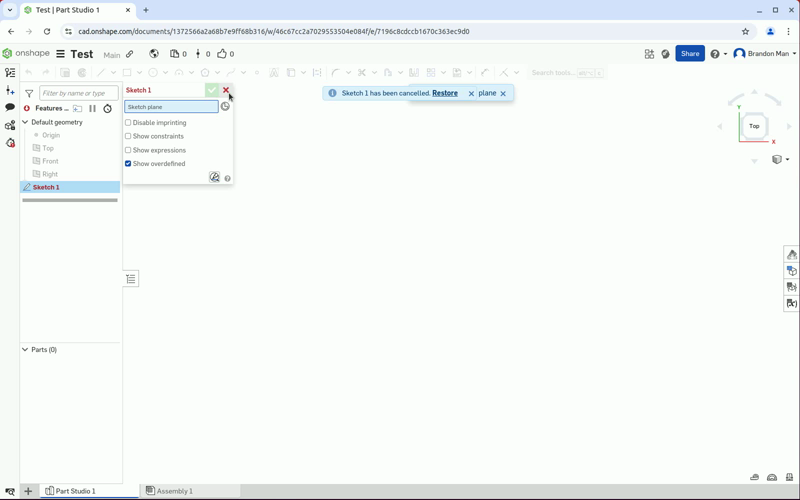
mouse_move(73, 150)
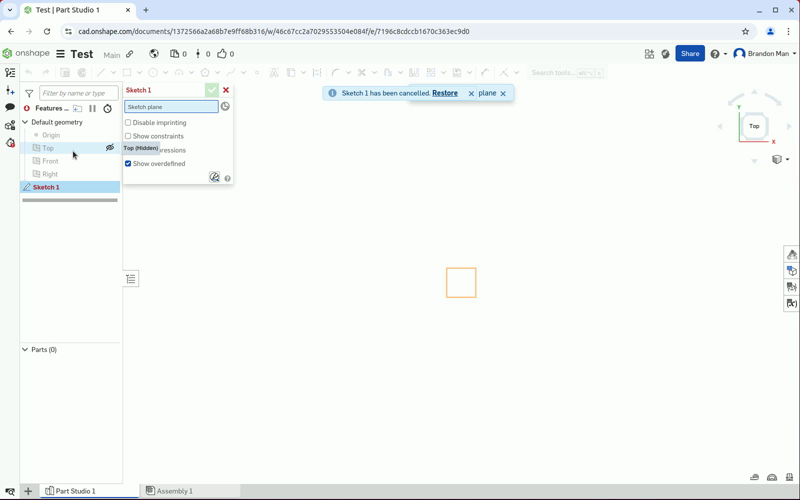
click(73, 150)
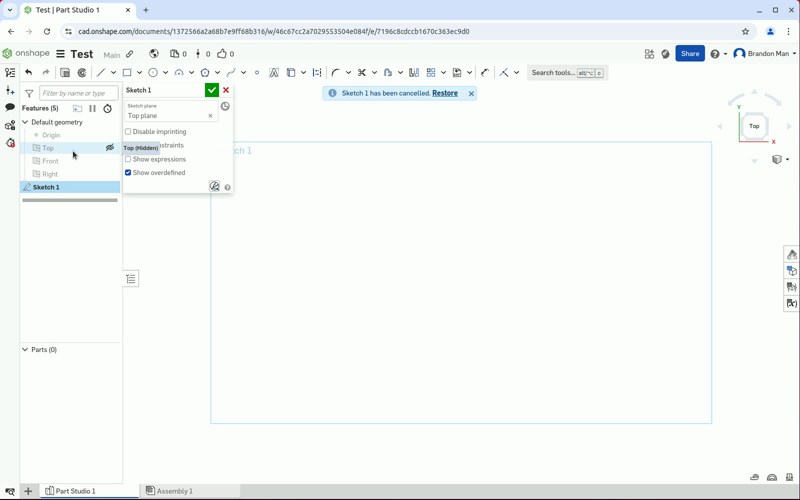
mouse_move(73, 352)
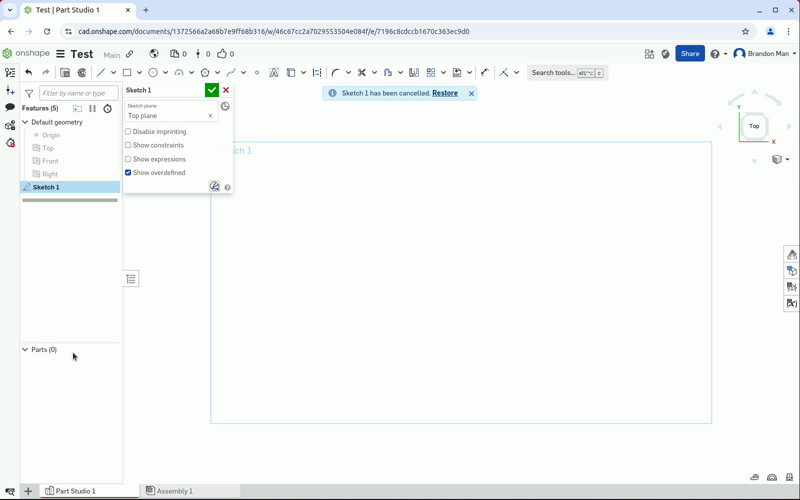
key(y)
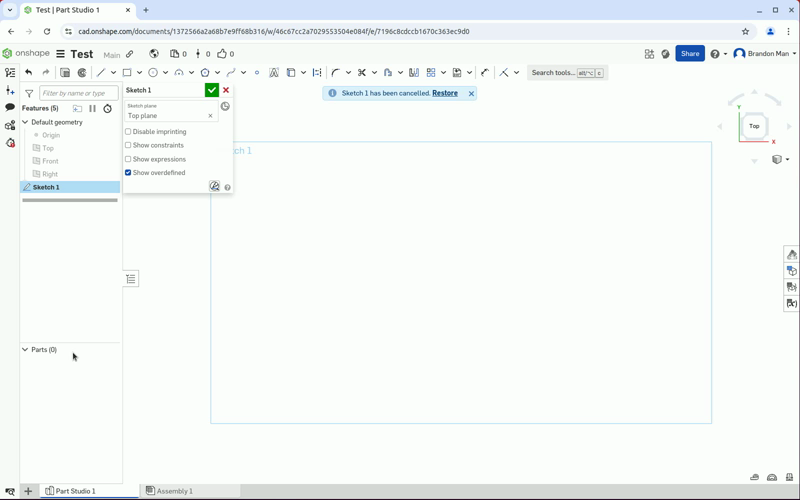
key(l)
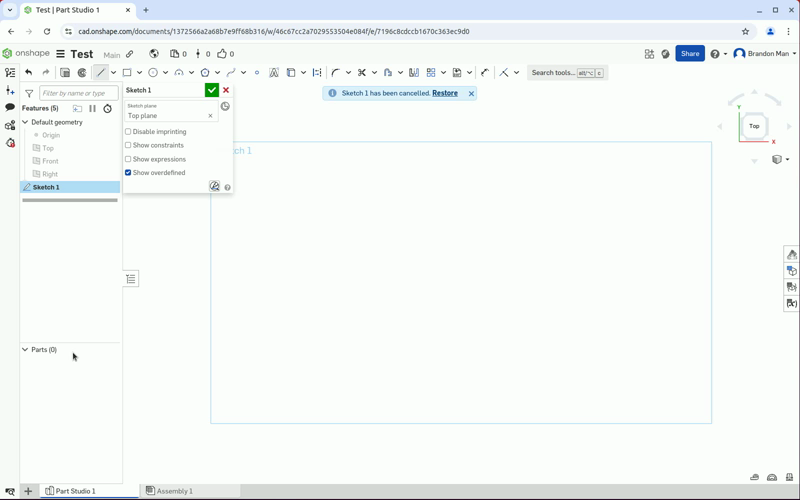
key_down(shift)
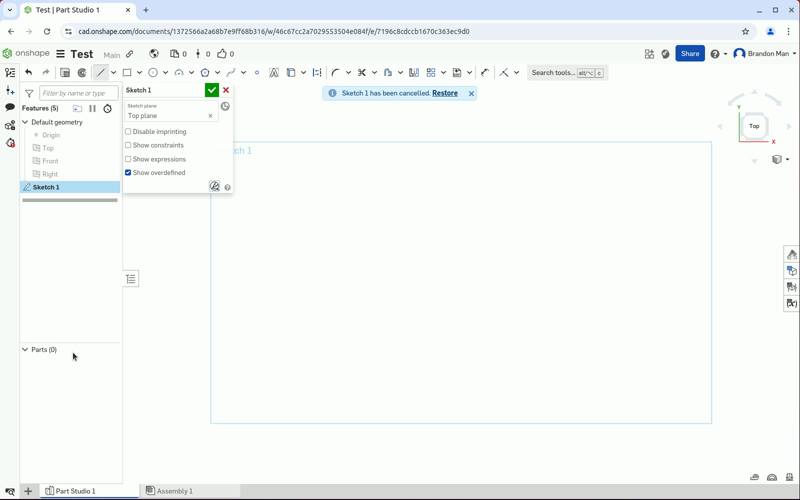
mouse_move(460, 282)
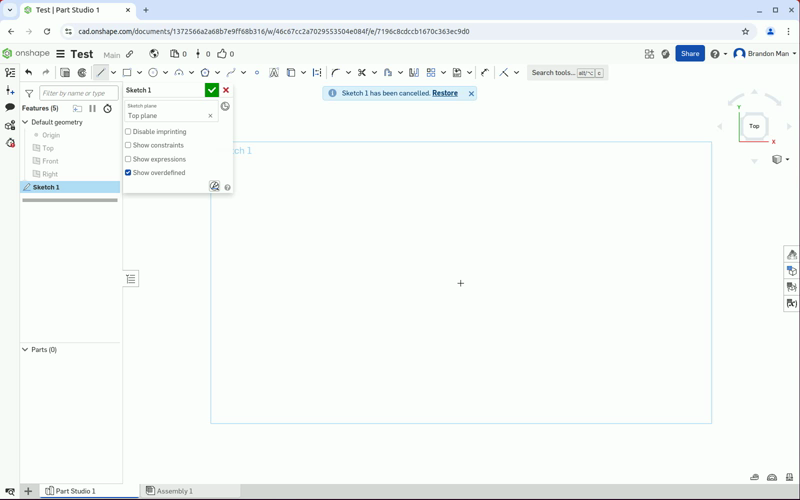
click(460, 282)
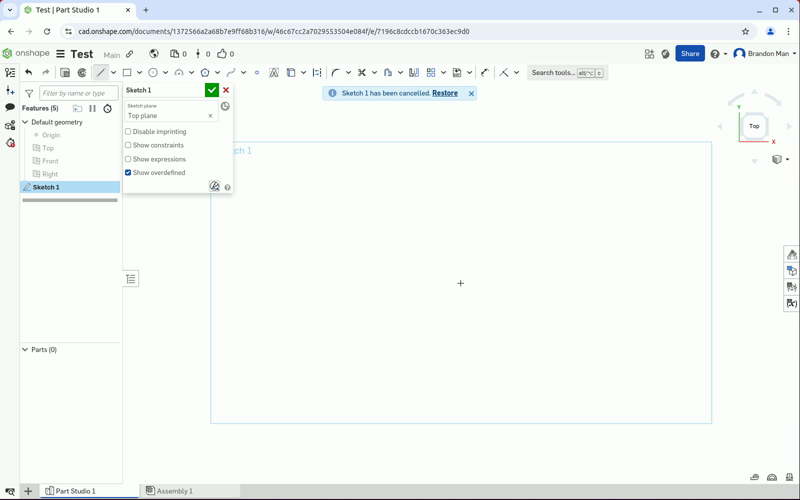
key_up(shift)
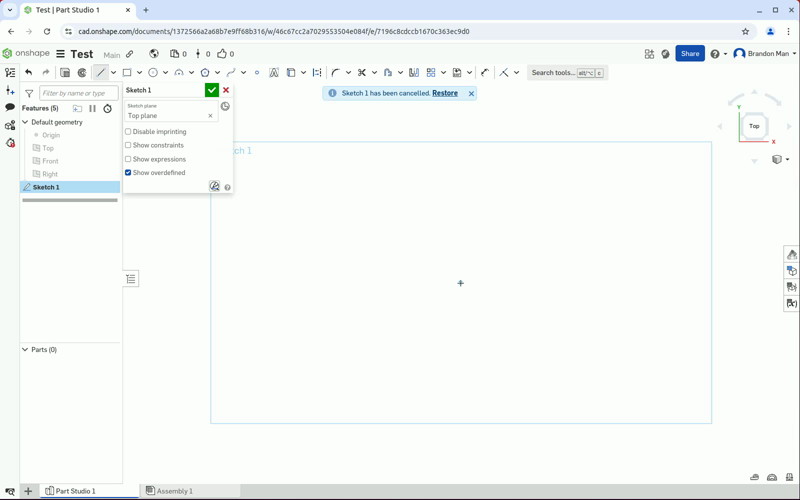
key_down(shift)
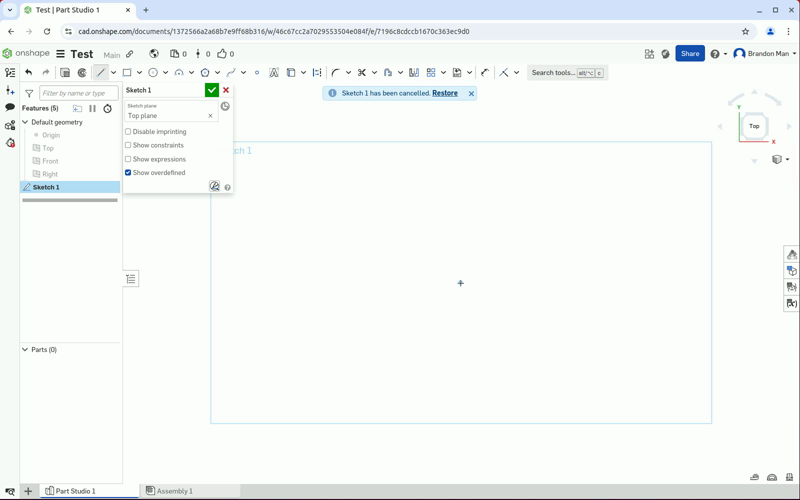
mouse_move(535, 282)
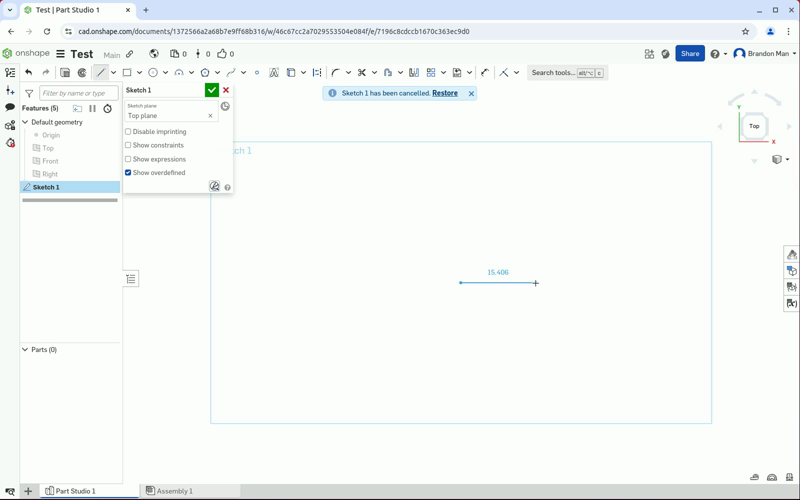
click(535, 282)
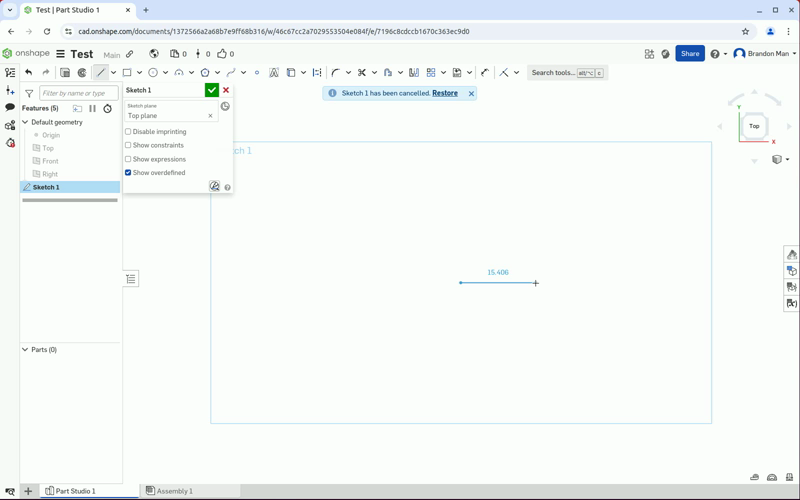
key_up(shift)
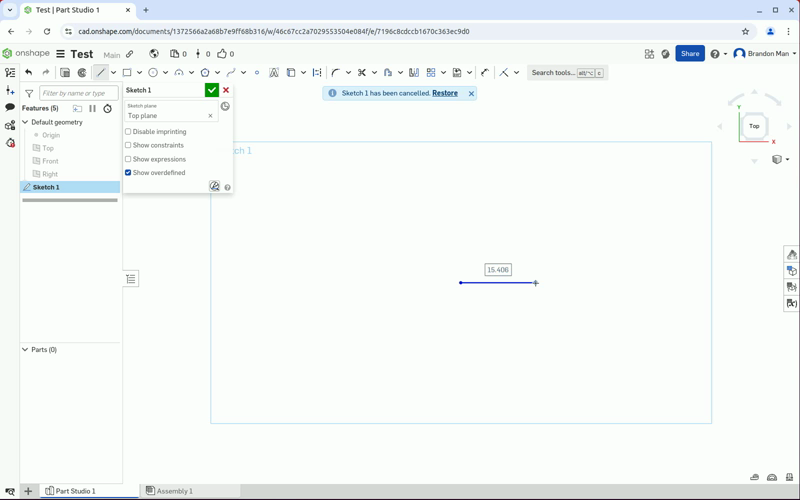
key_down(shift)
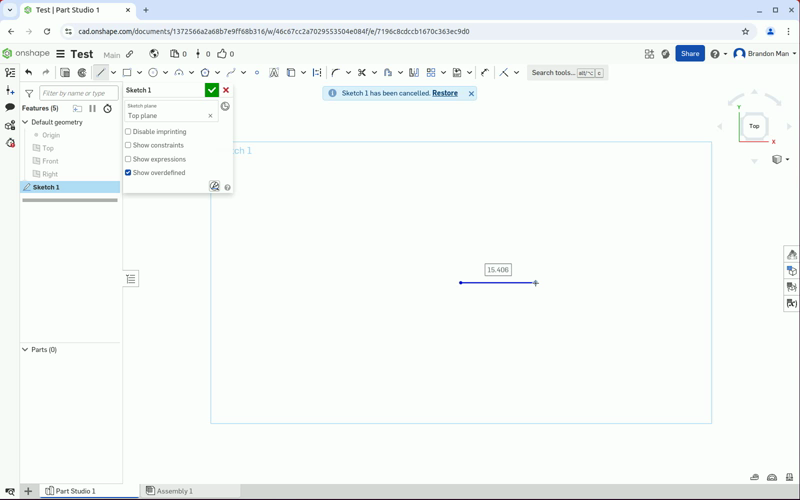
mouse_move(535, 170)
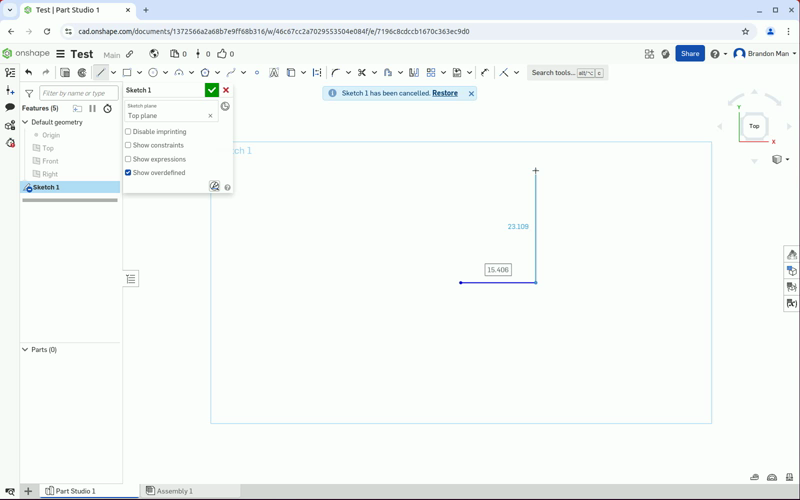
click(535, 170)
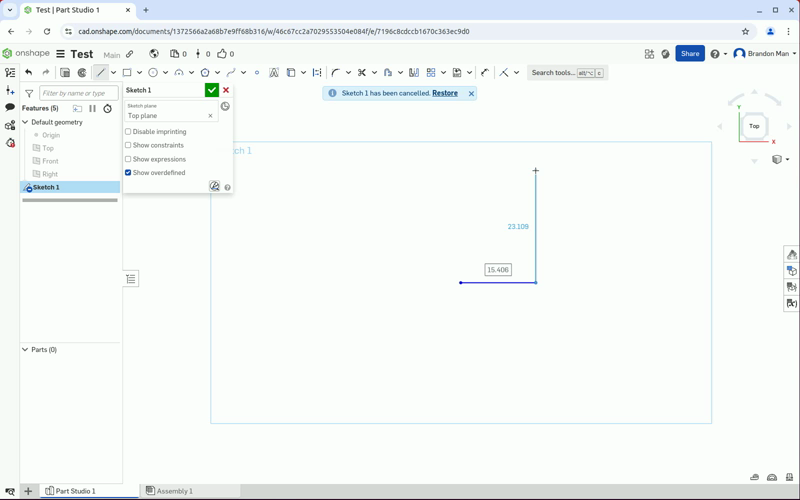
key_up(shift)
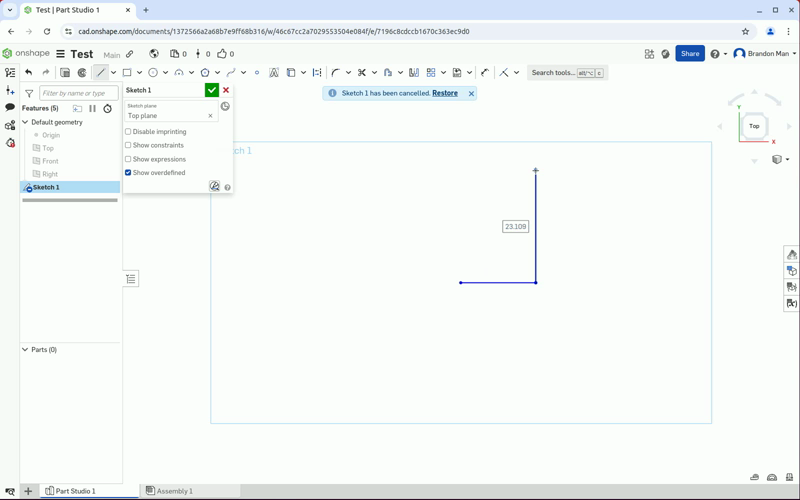
key_down(shift)
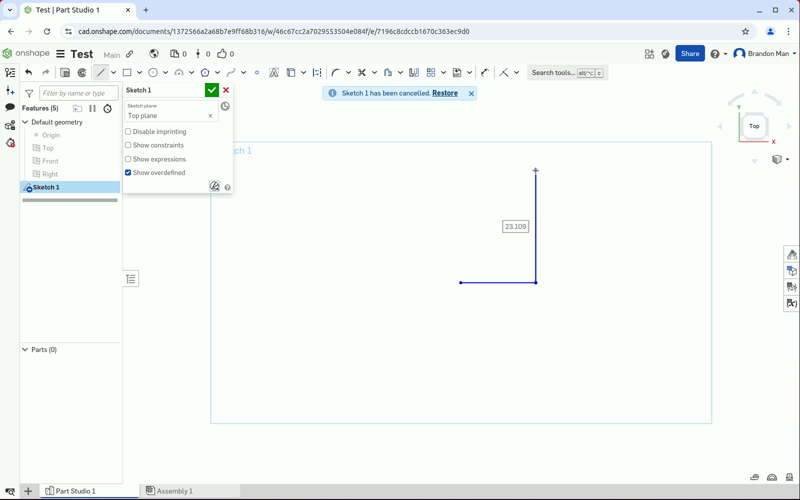
mouse_move(460, 170)
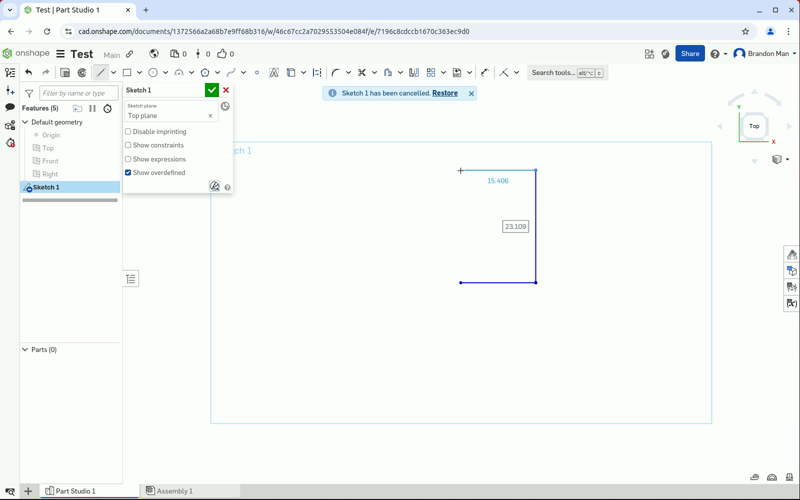
click(460, 170)
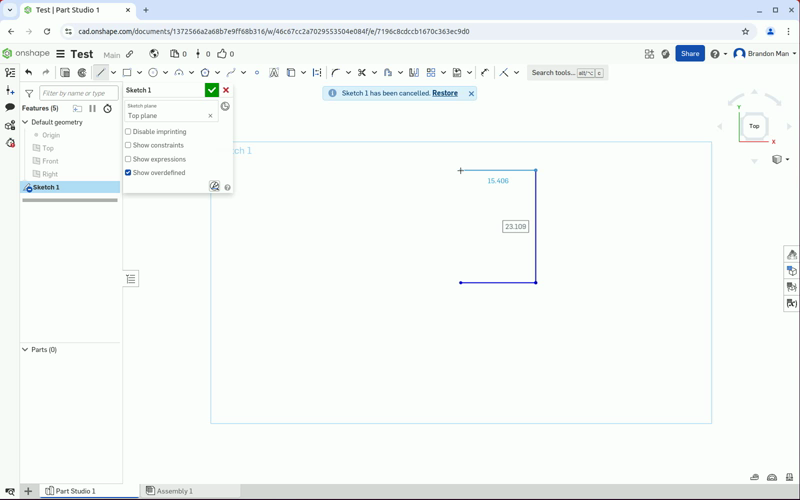
key_up(shift)
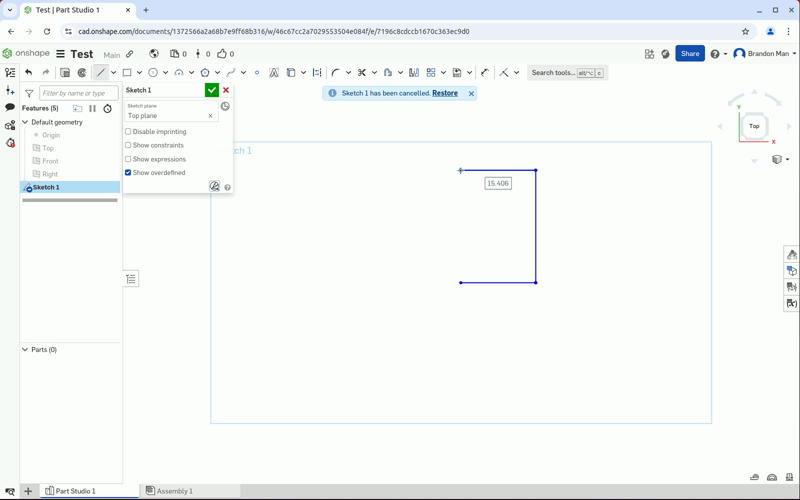
key_down(shift)
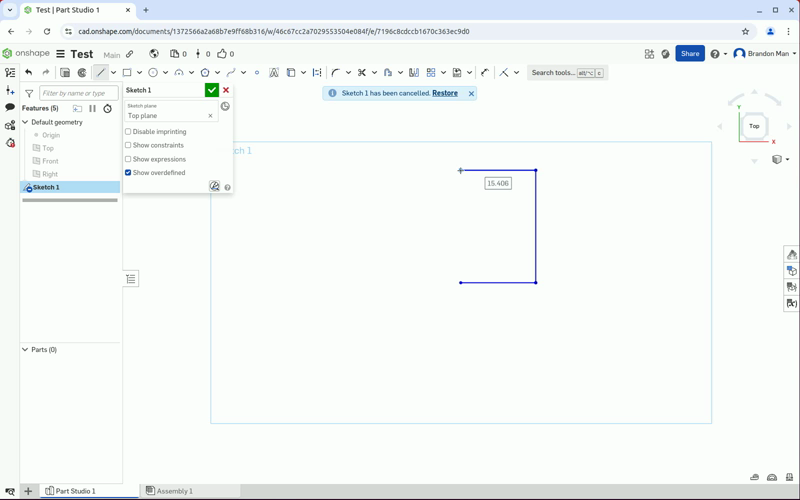
mouse_move(460, 282)
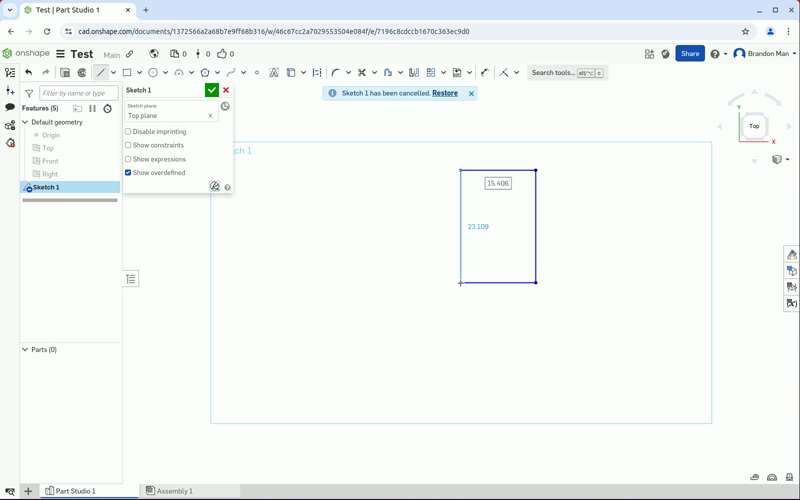
key_up(shift)
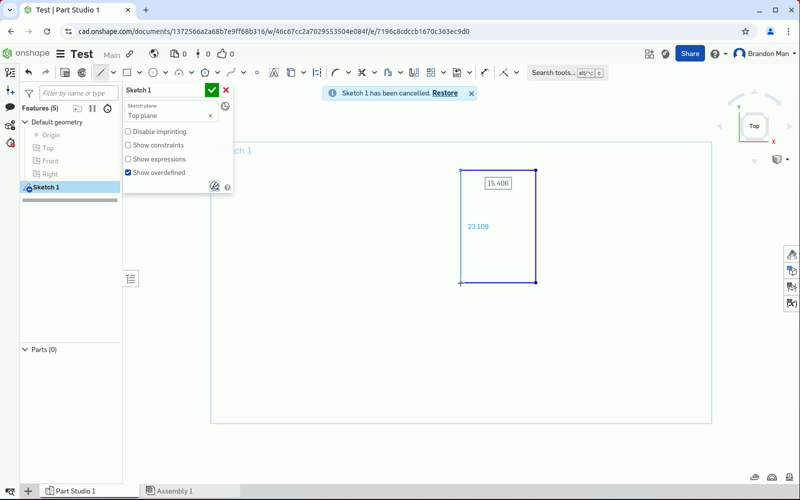
click(460, 282)
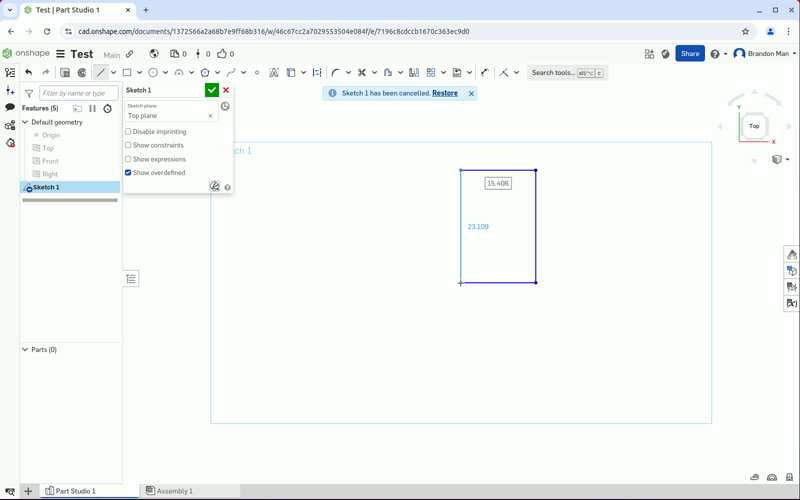
key(esc)
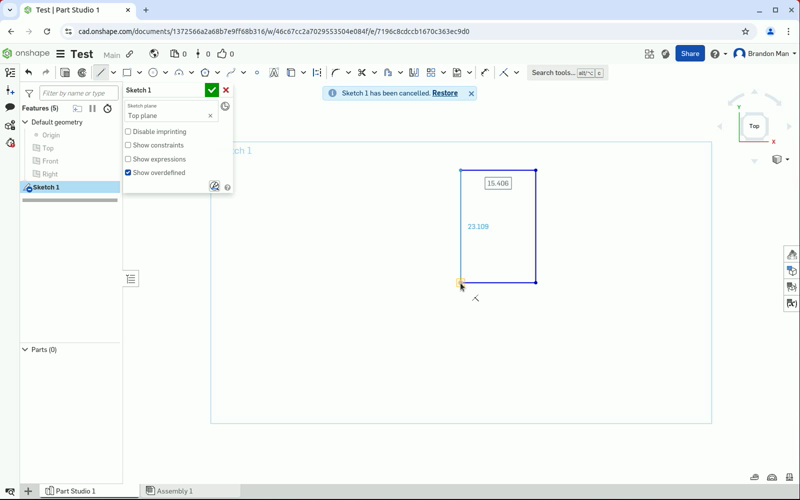
mouse_move(482, 241)
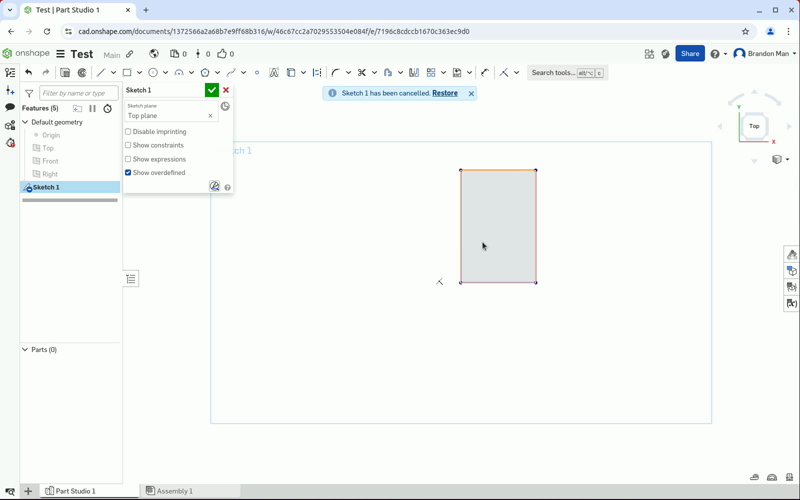
click(482, 241)
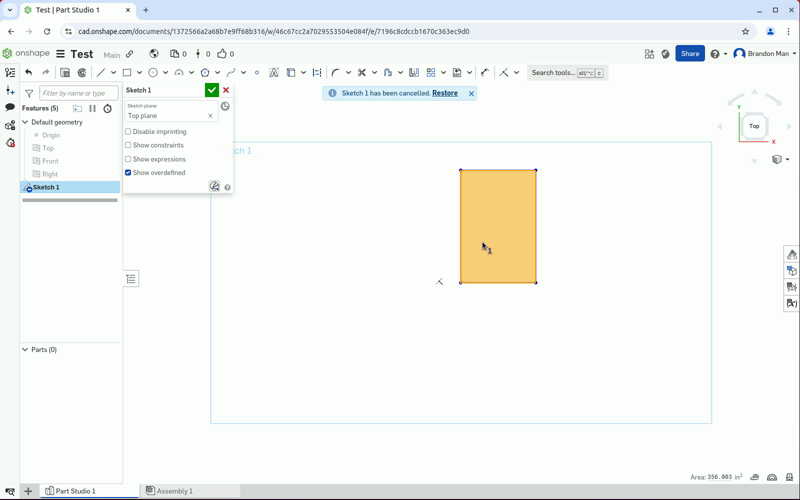
mouse_move(73, 352)
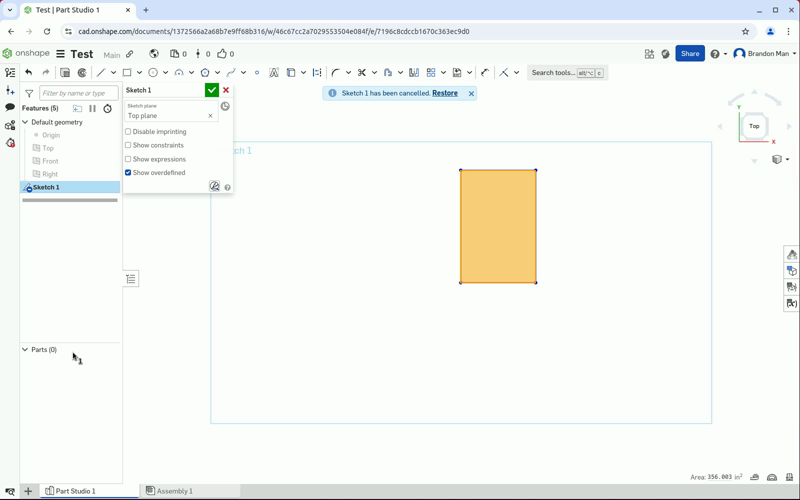
key(shift+y)
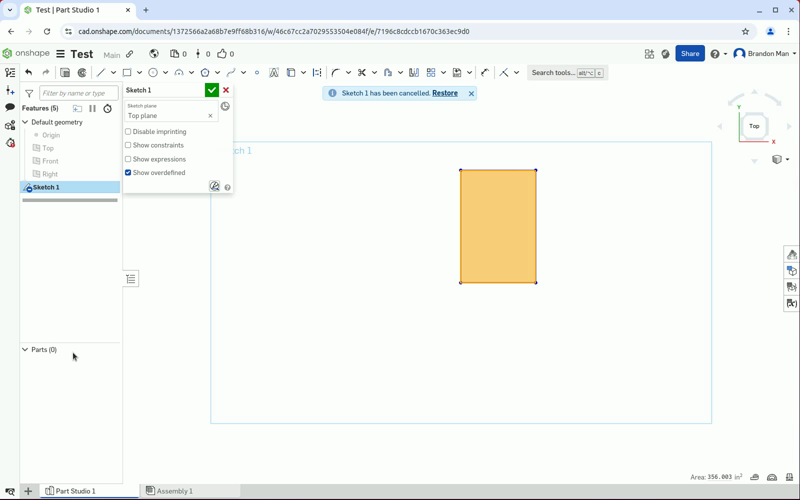
key(shift+e)
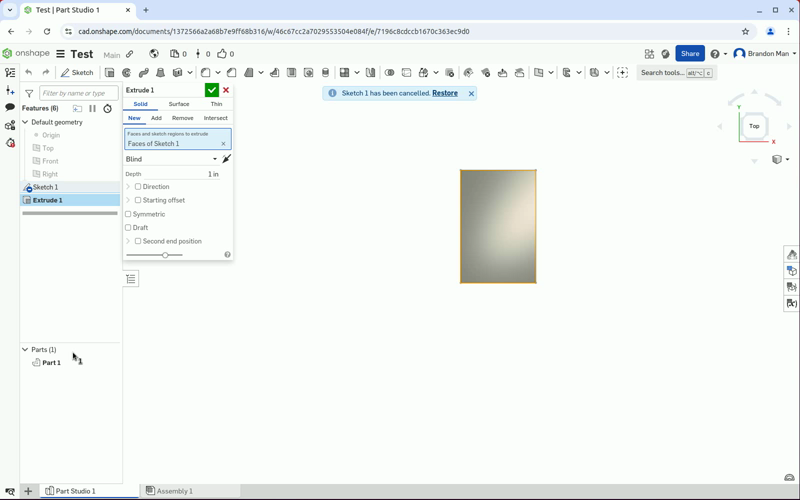
mouse_move(143, 106)
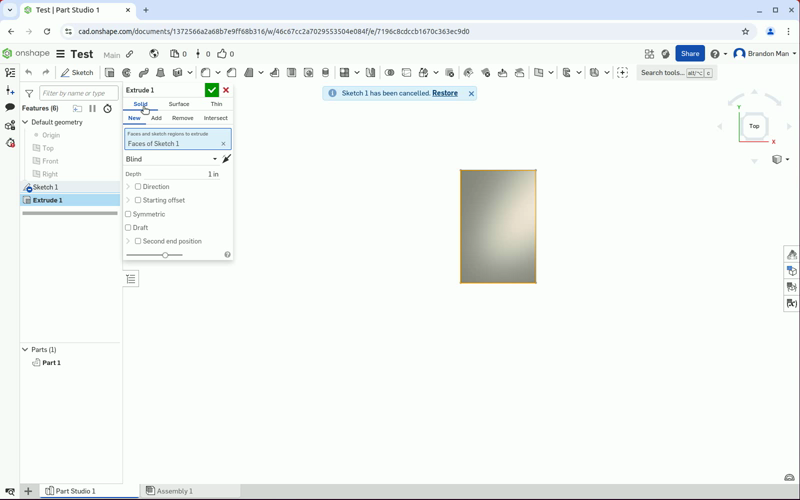
click(143, 106)
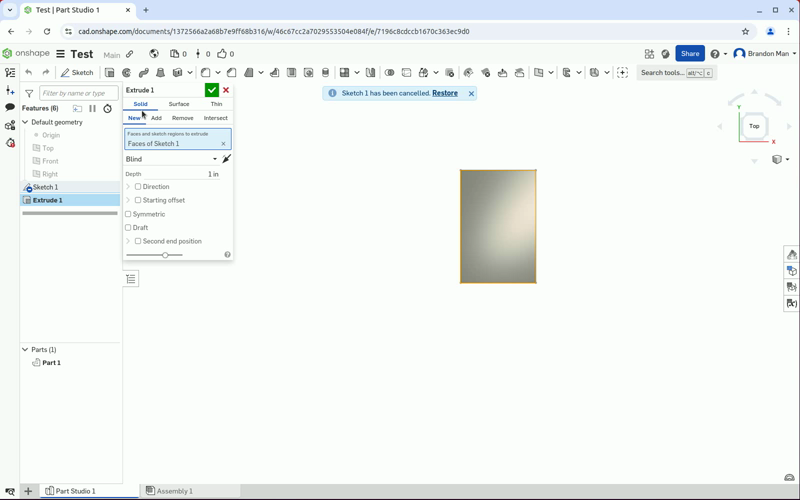
mouse_move(137, 120)
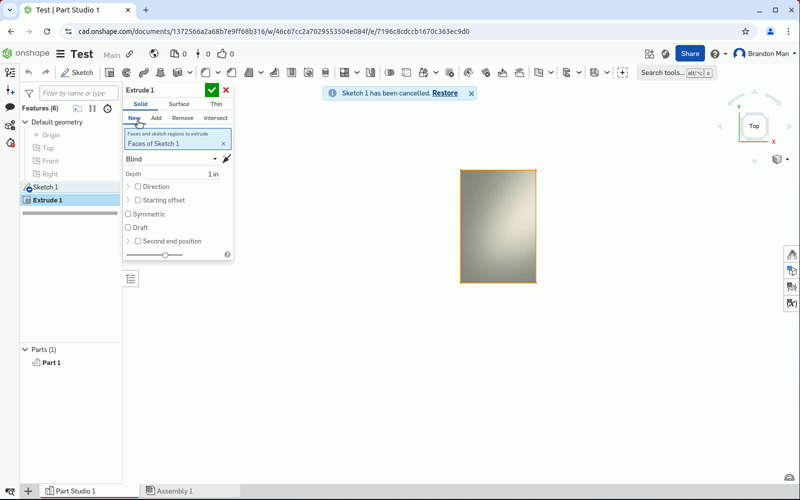
click(137, 120)
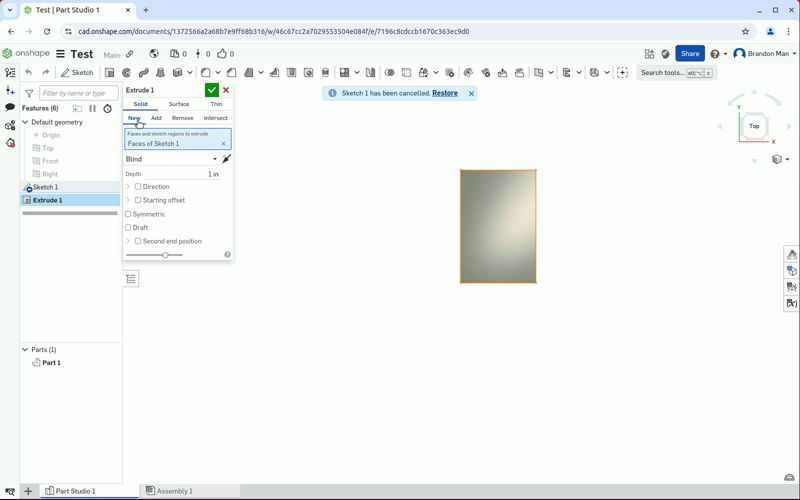
key(tab, 4)
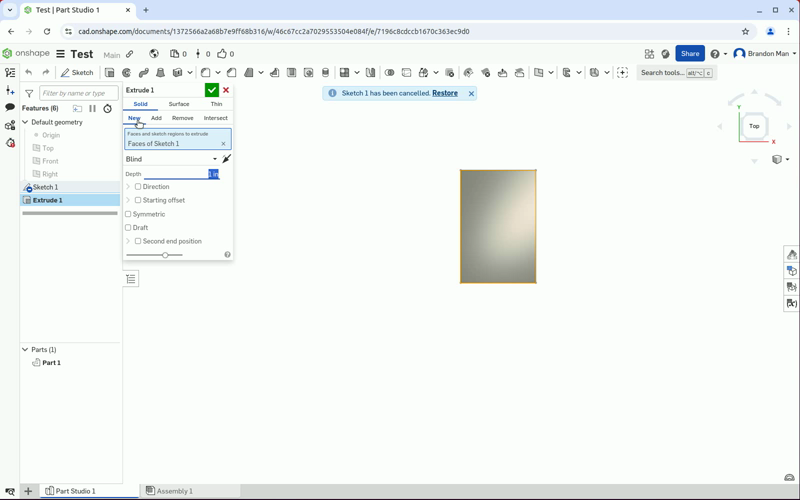
text(9.147)
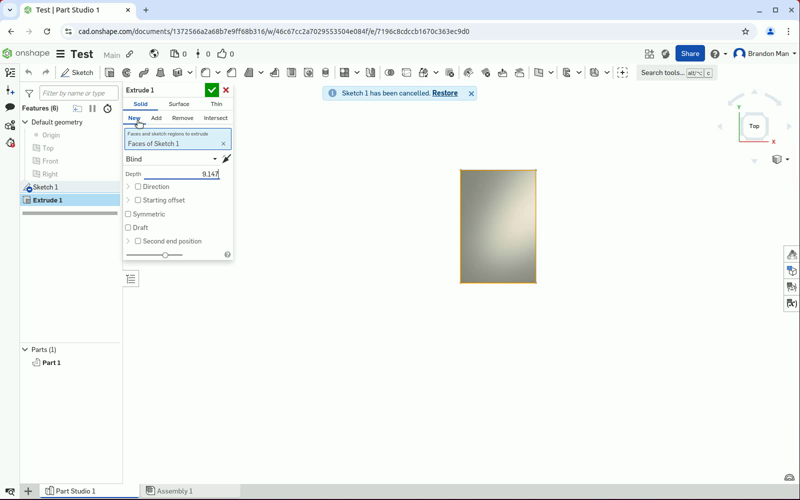
key(enter)
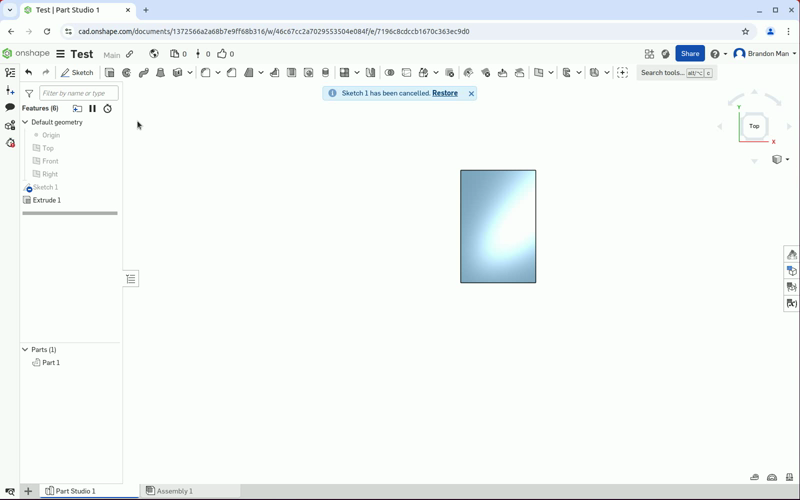
key(shift+h)
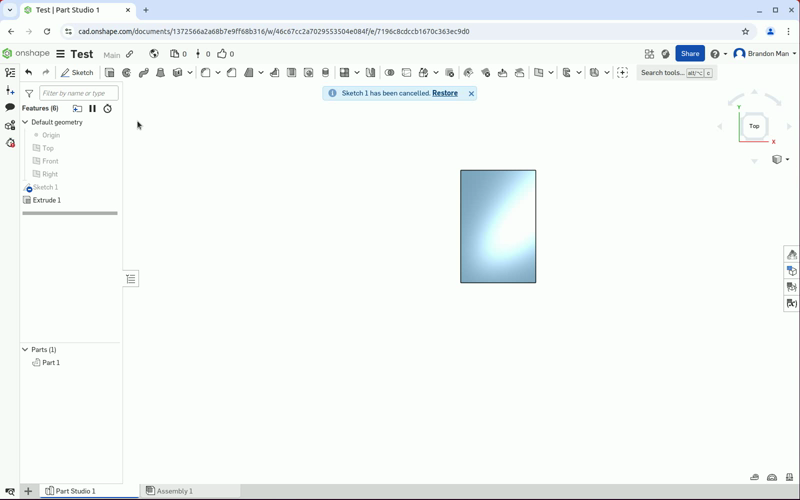
key(shift+h)
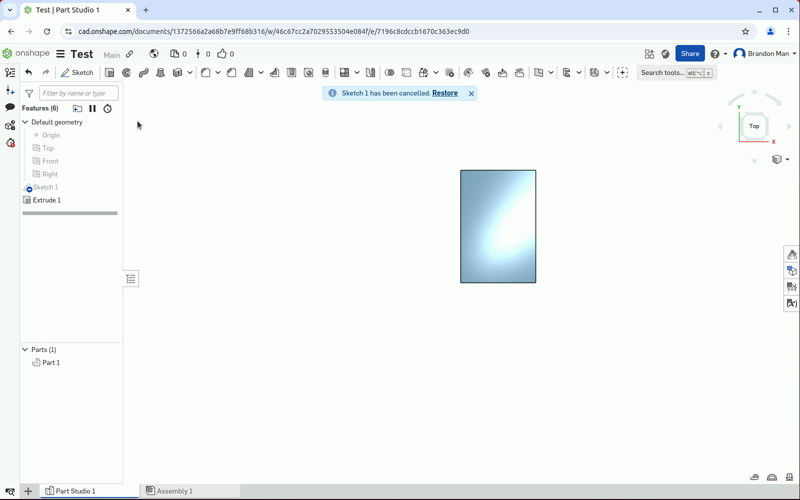
mouse_move(73, 189)
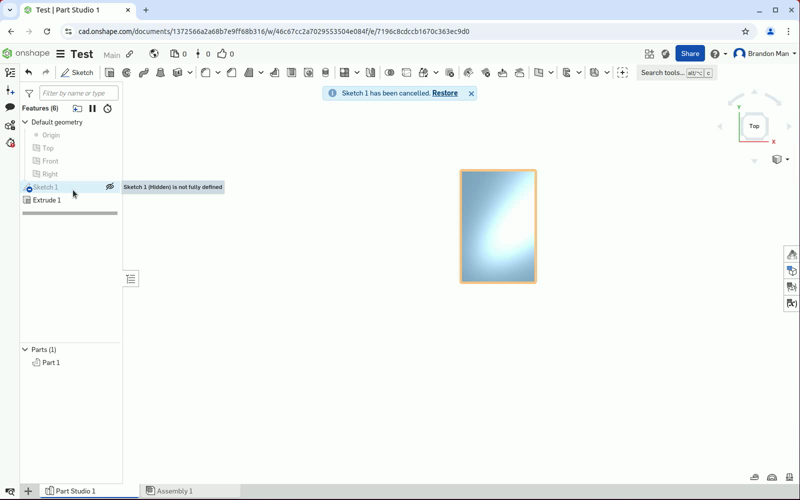
click(73, 189)
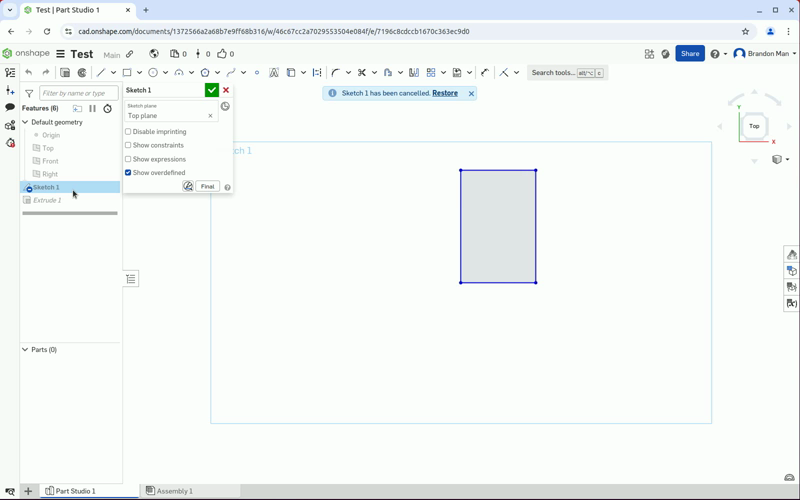
mouse_move(229, 92)
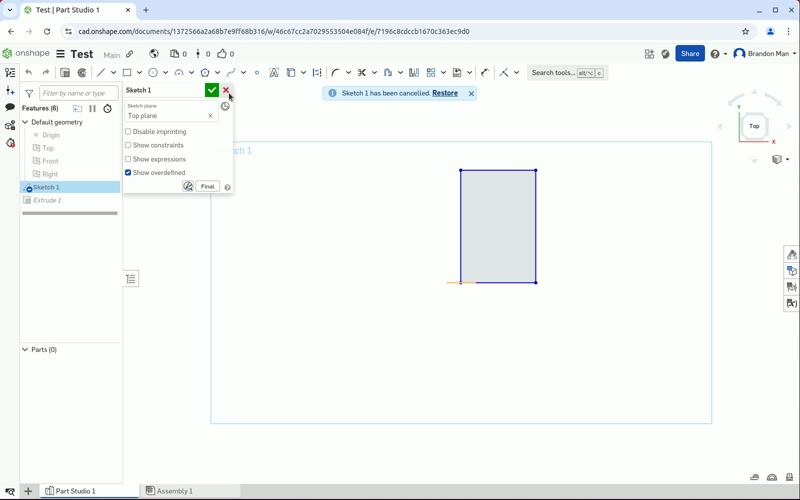
click(229, 92)
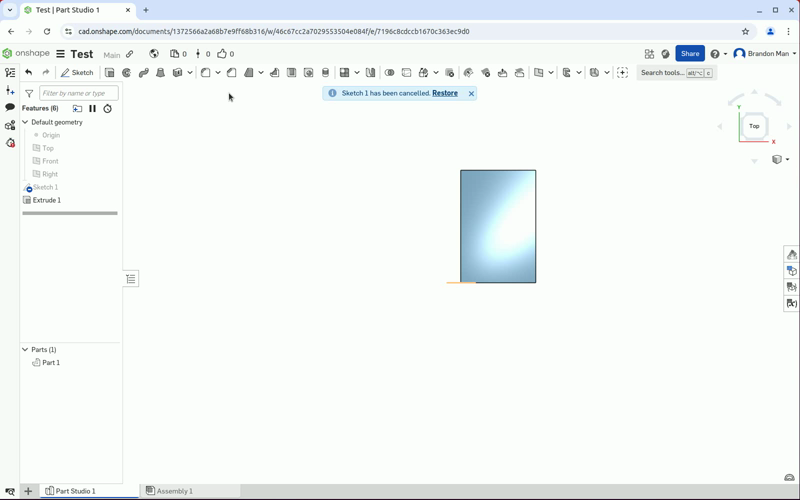
mouse_move(541, 75)
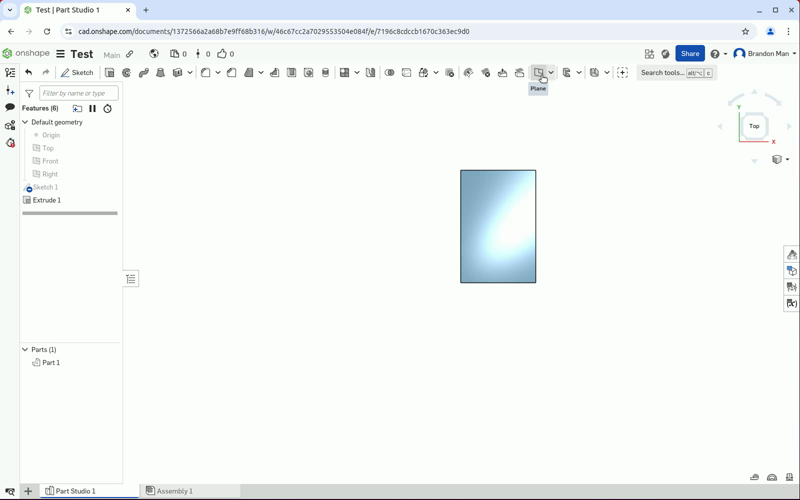
click(541, 75)
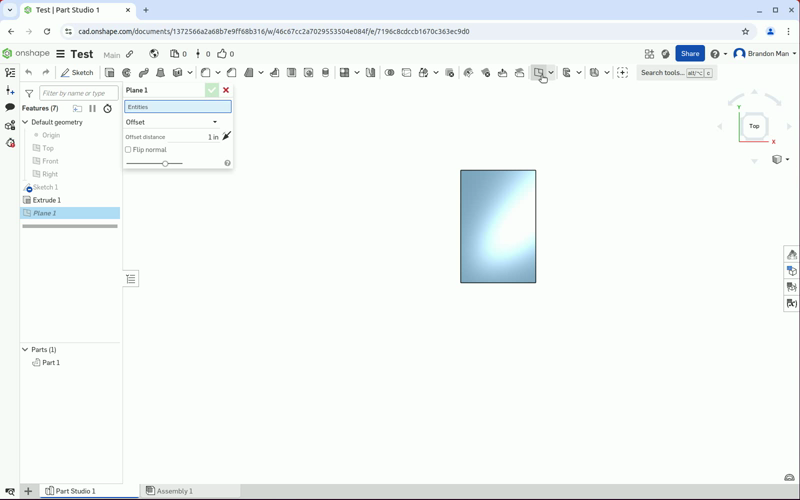
mouse_move(73, 150)
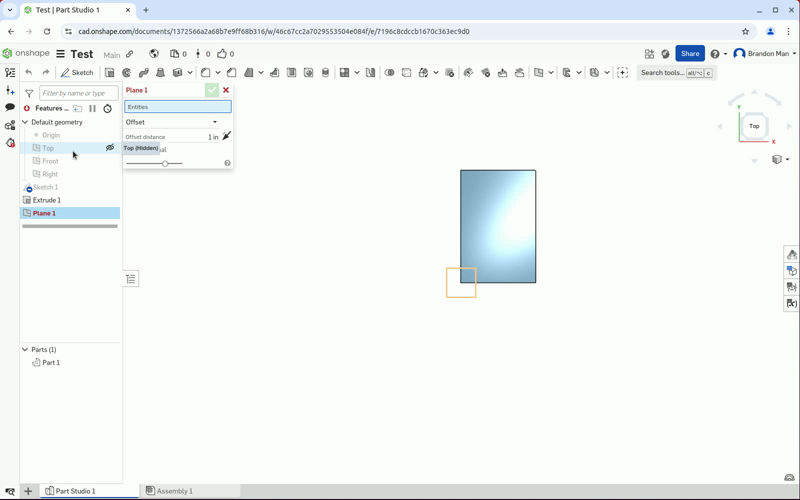
click(73, 150)
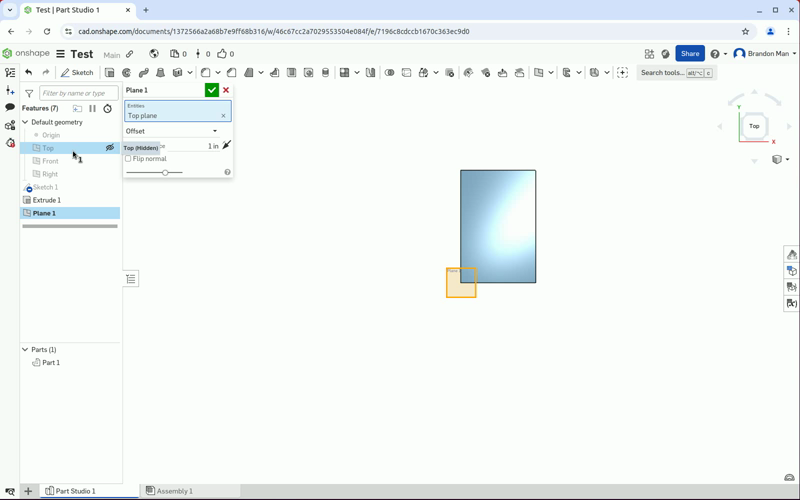
key(tab, 2)
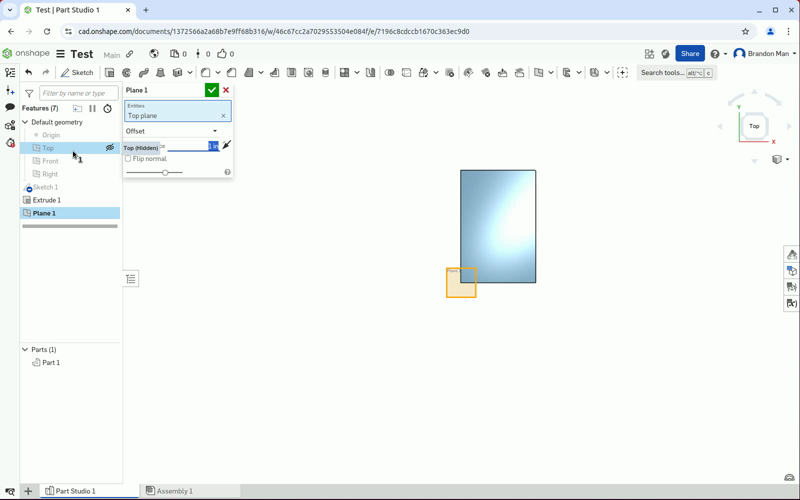
text(9.151)
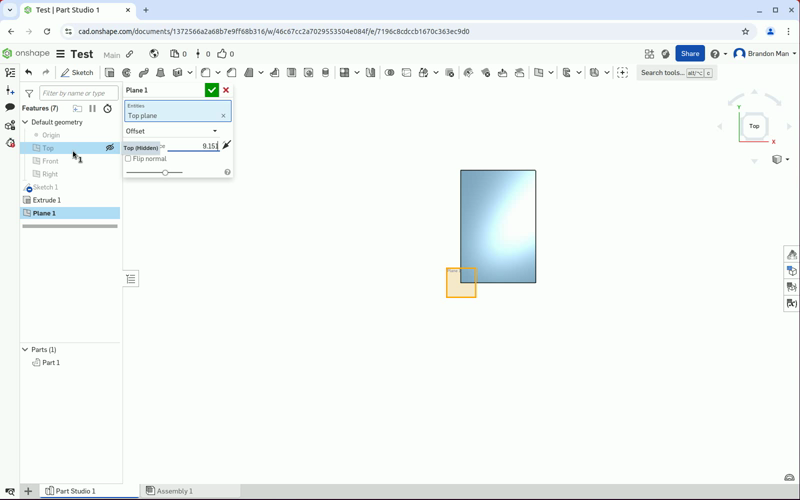
key(enter, 2)
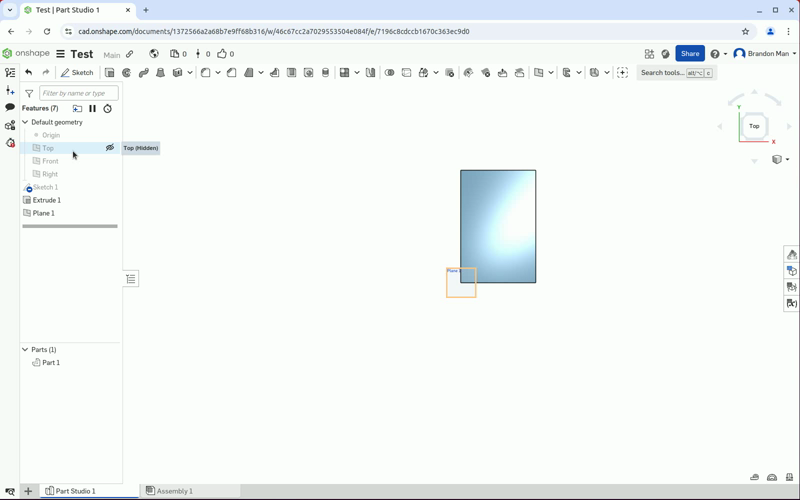
key(shift+s)
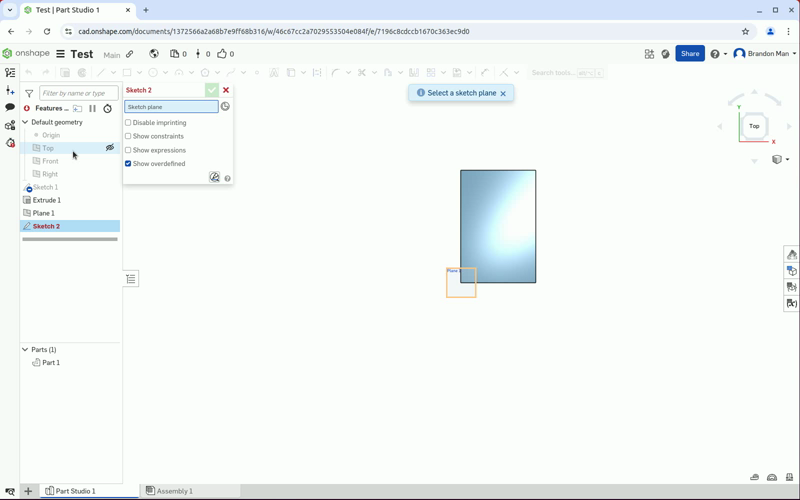
mouse_move(73, 215)
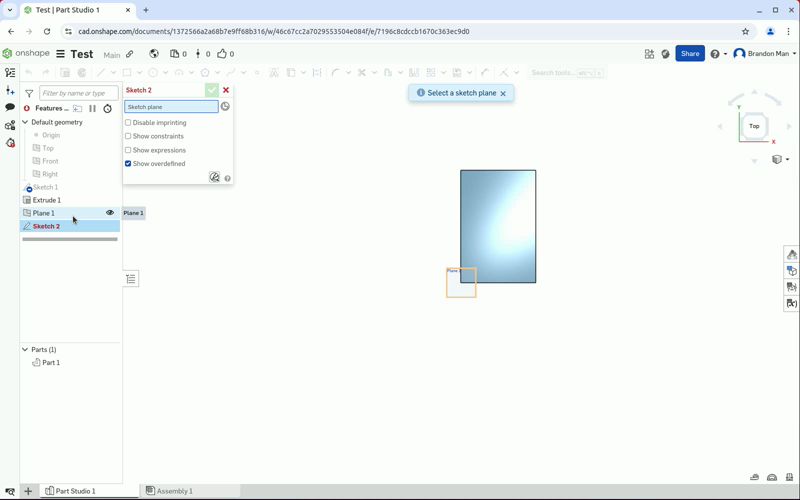
click(73, 215)
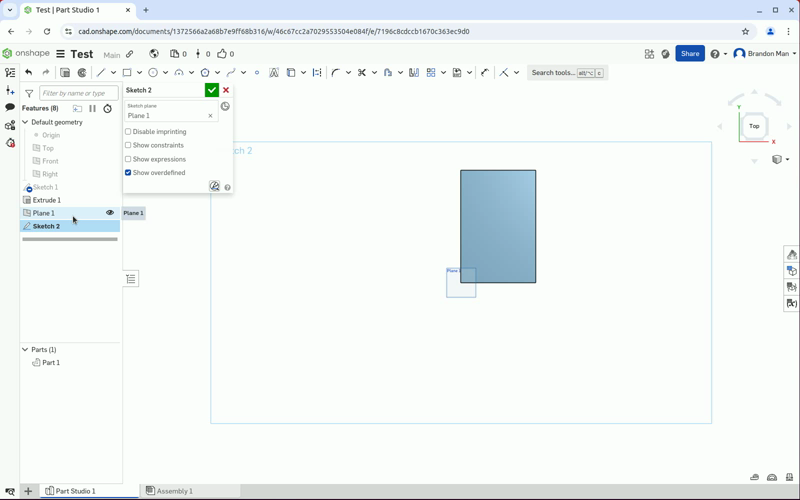
mouse_move(73, 352)
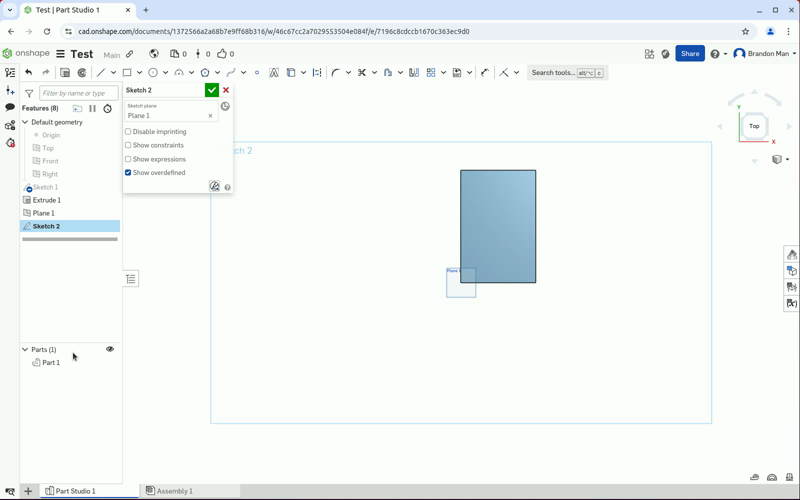
key(y)
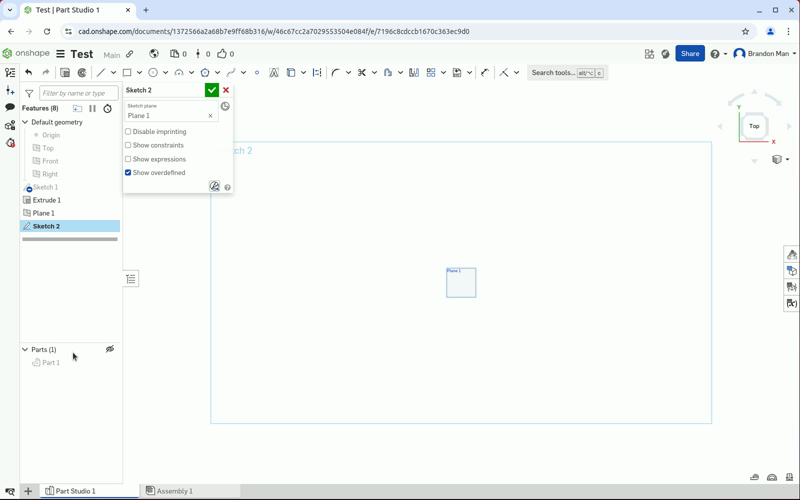
key(l)
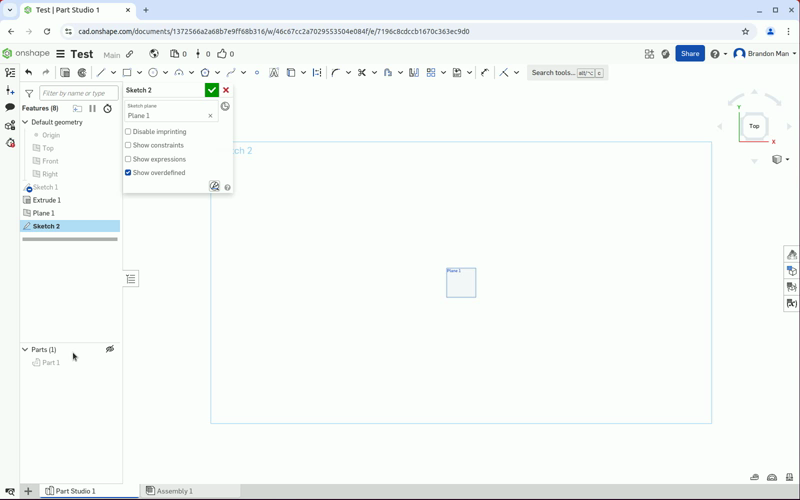
key_down(shift)
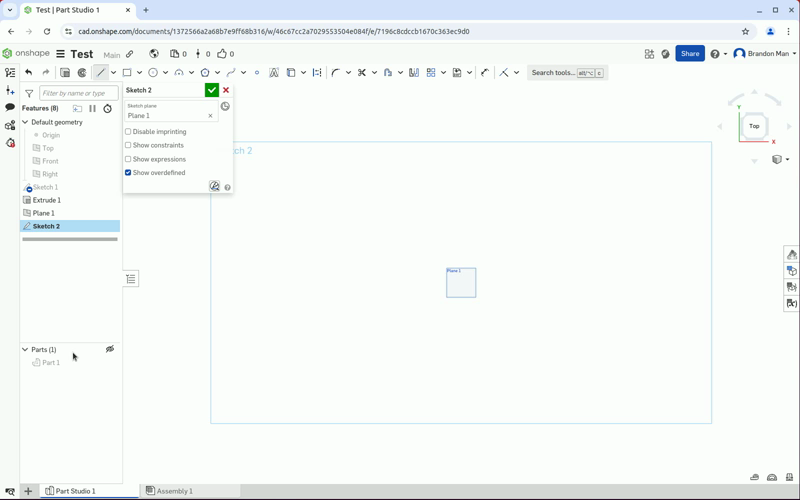
mouse_move(460, 282)
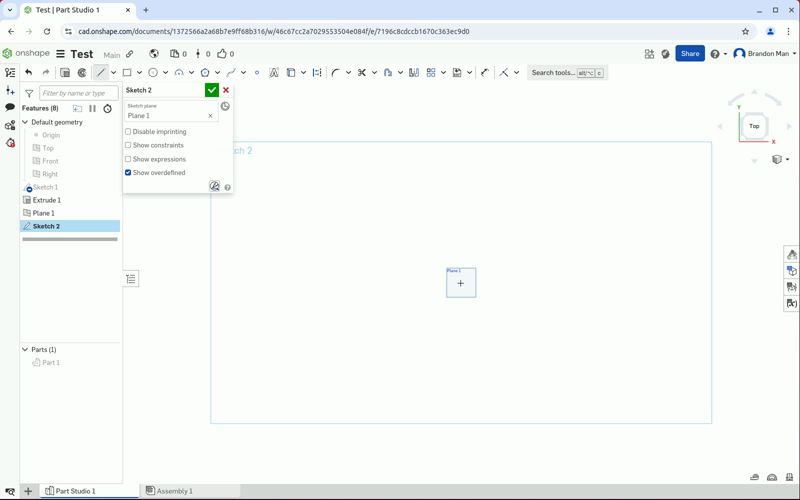
click(460, 282)
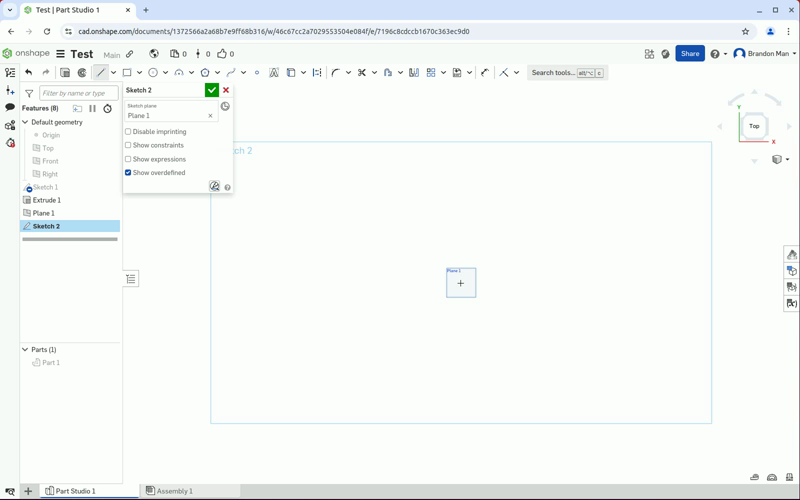
key_up(shift)
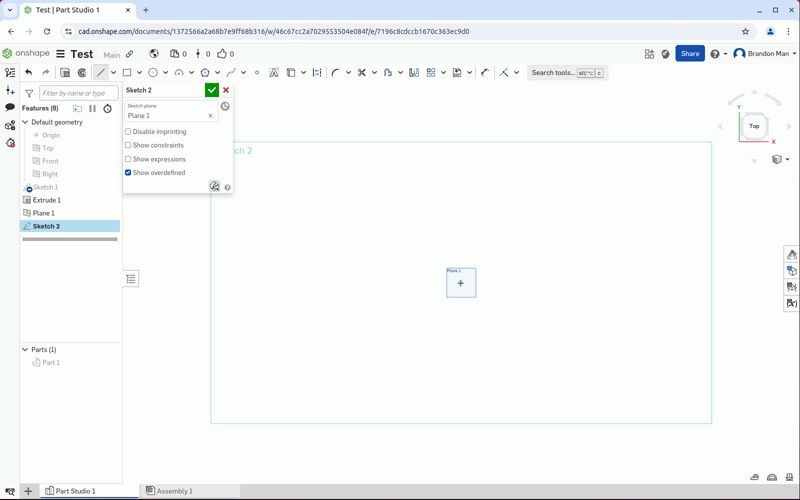
key_down(shift)
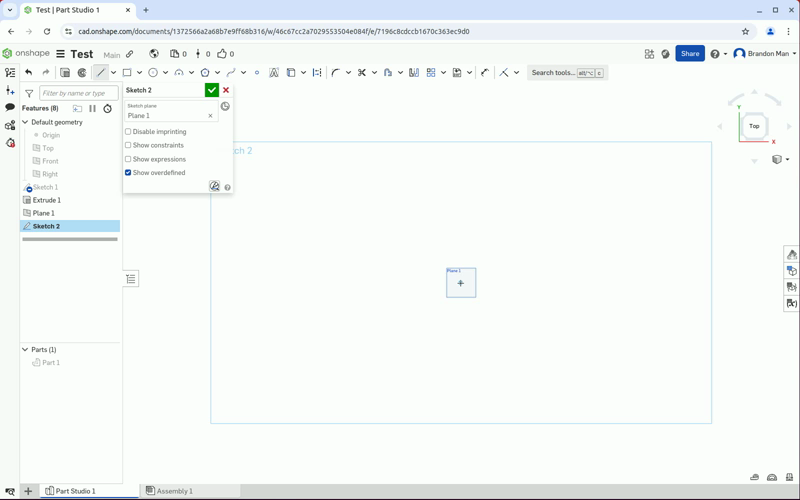
mouse_move(490, 282)
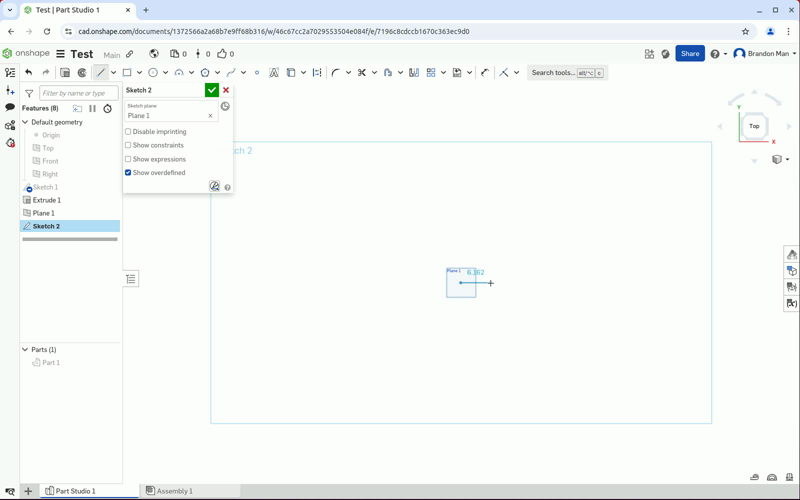
mouse_move(483, 282)
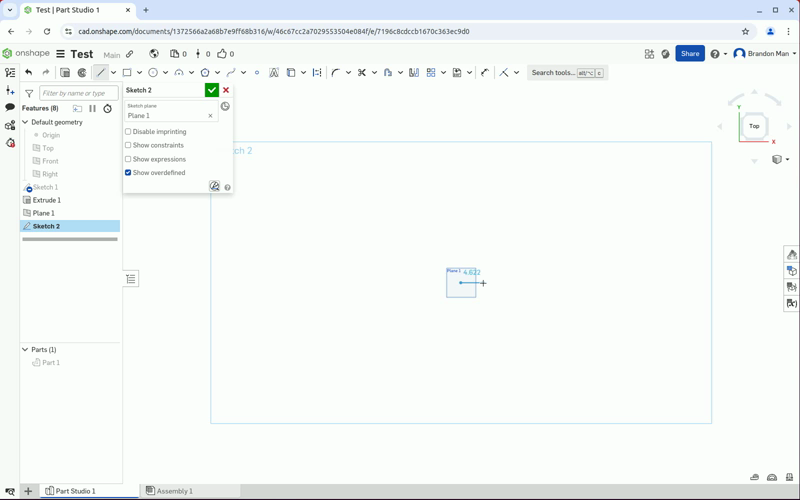
click(483, 282)
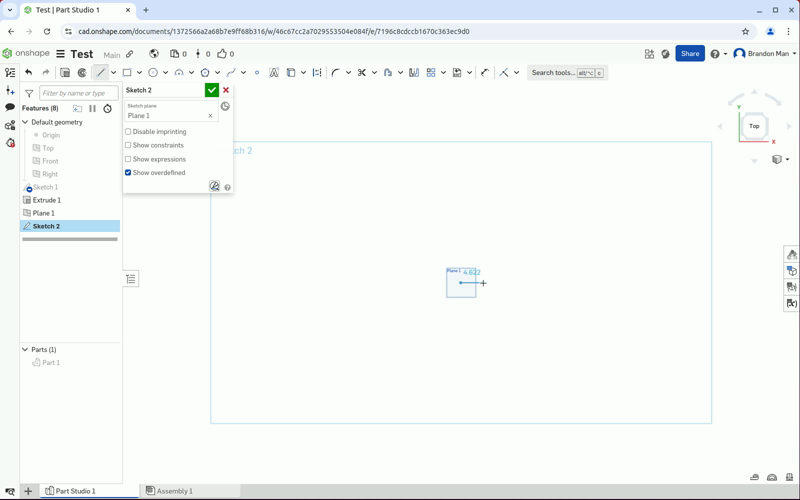
key_up(shift)
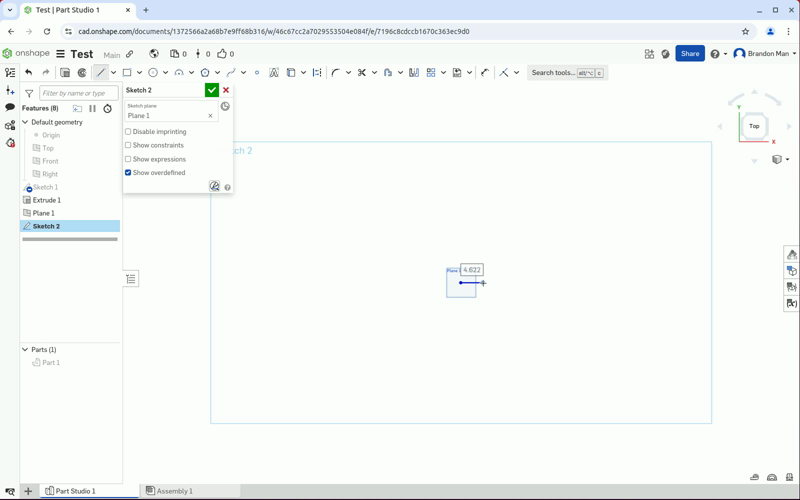
key_down(shift)
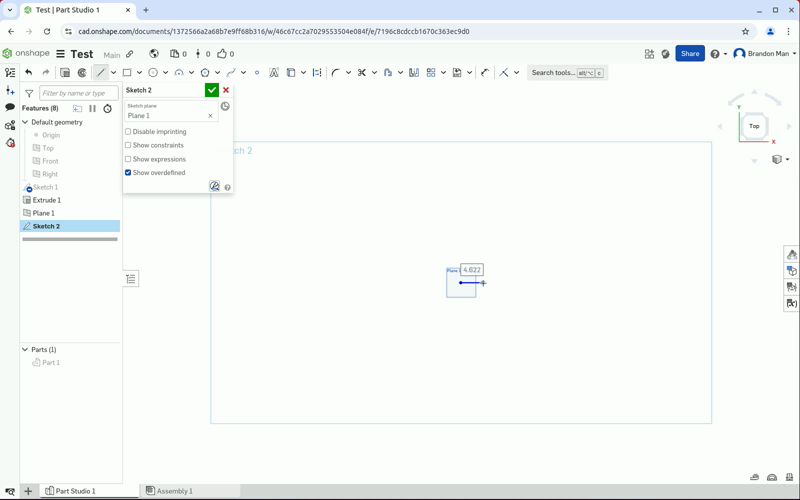
mouse_move(483, 170)
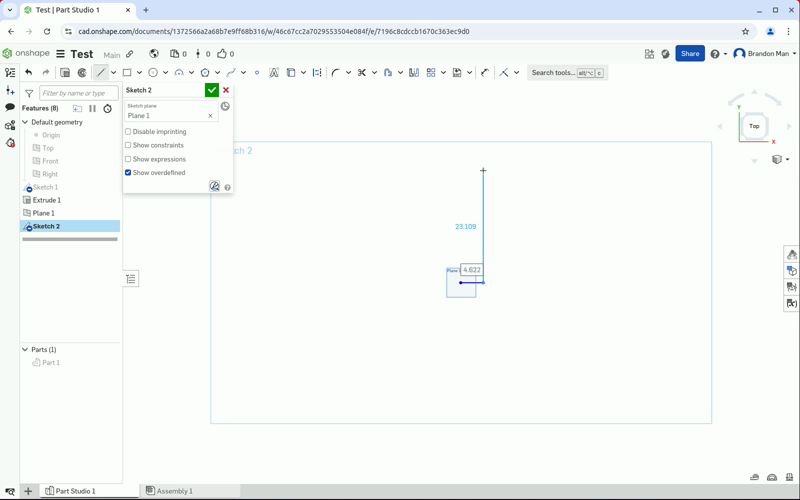
click(483, 170)
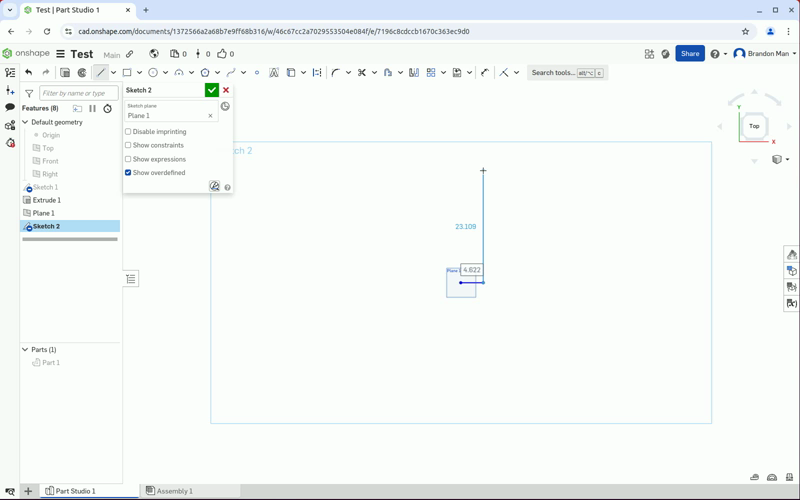
key_up(shift)
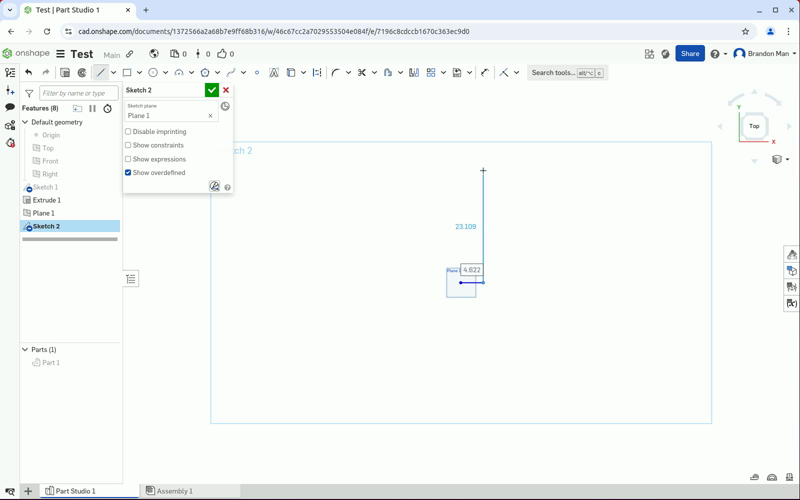
key_down(shift)
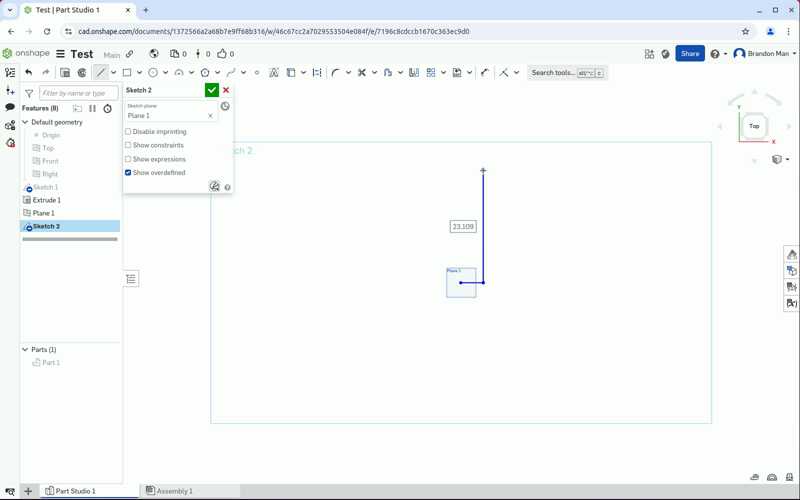
mouse_move(513, 170)
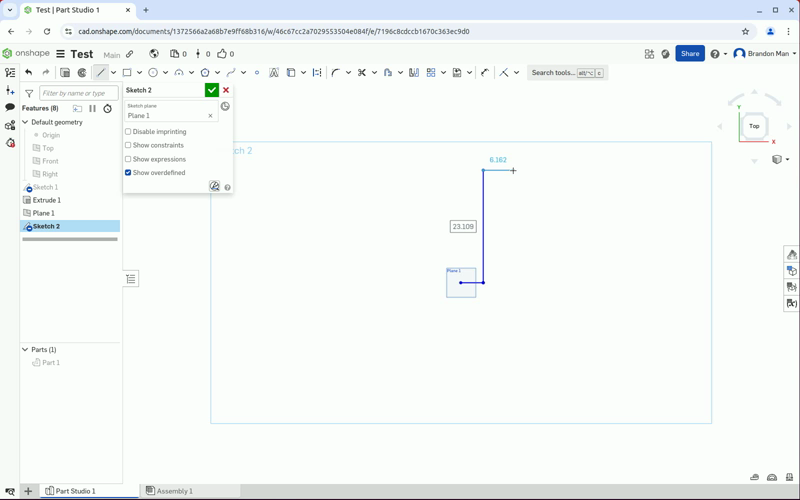
mouse_move(460, 170)
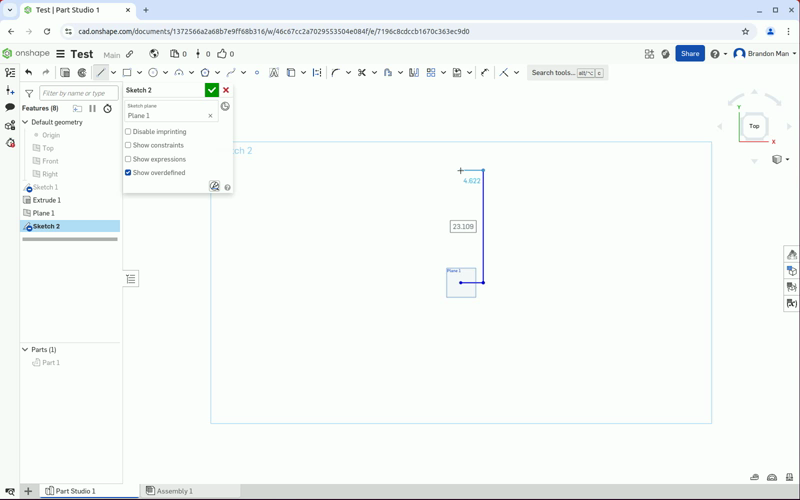
click(460, 170)
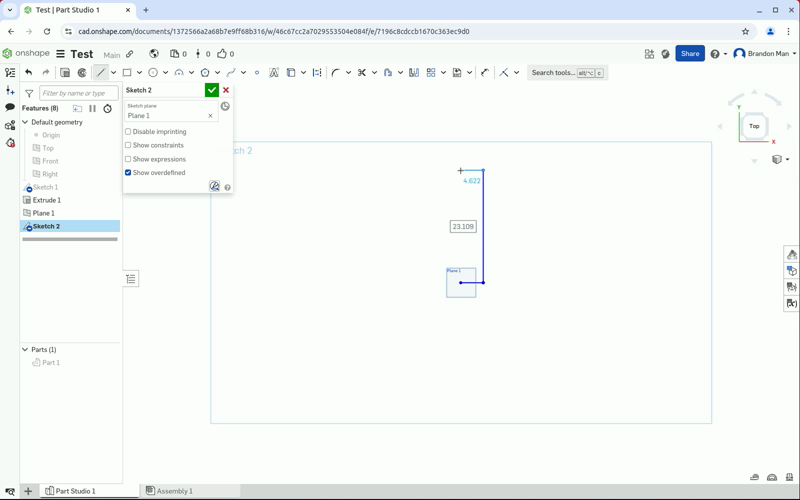
key_up(shift)
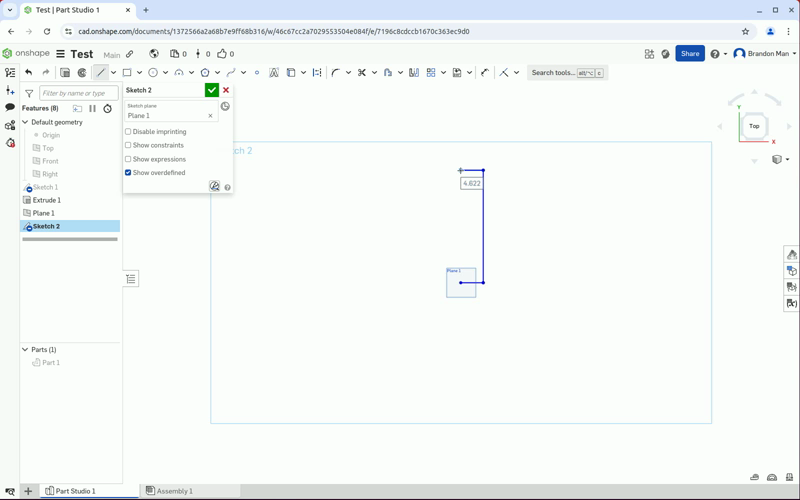
key_down(shift)
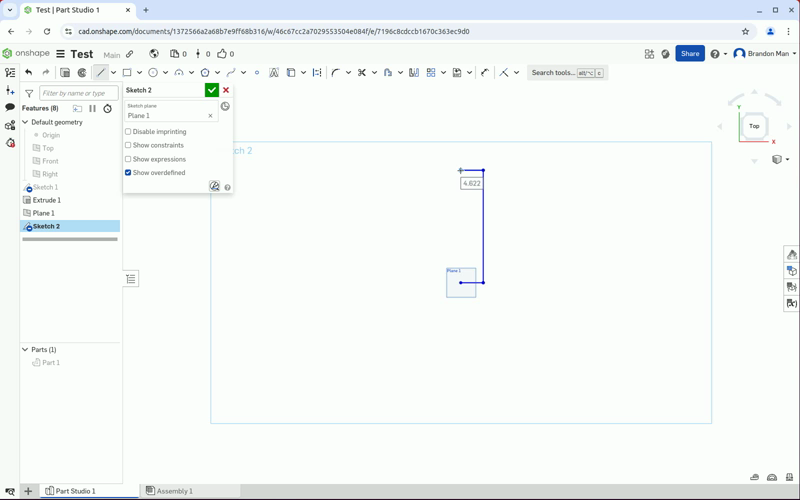
mouse_move(460, 282)
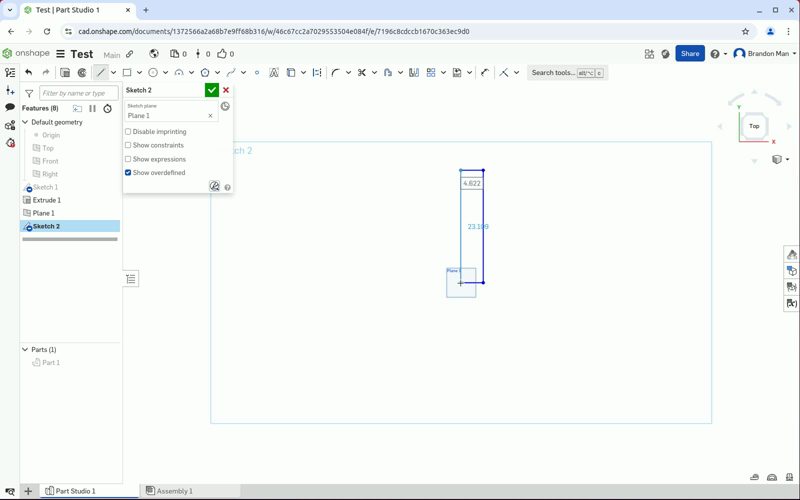
key_up(shift)
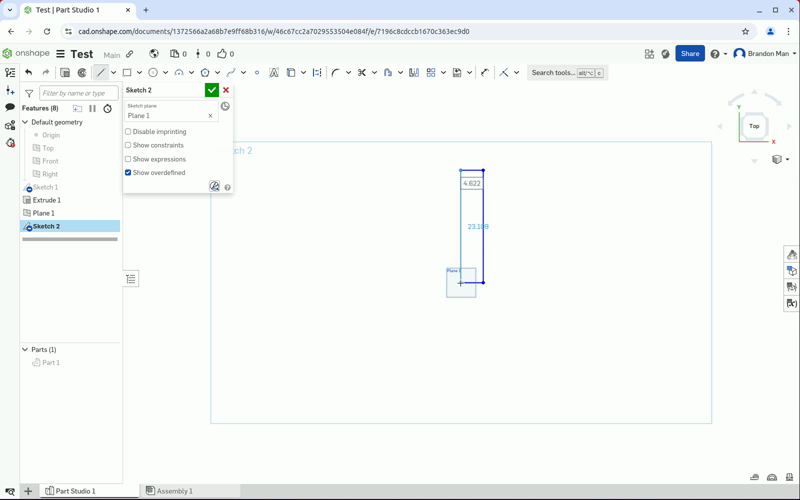
click(460, 282)
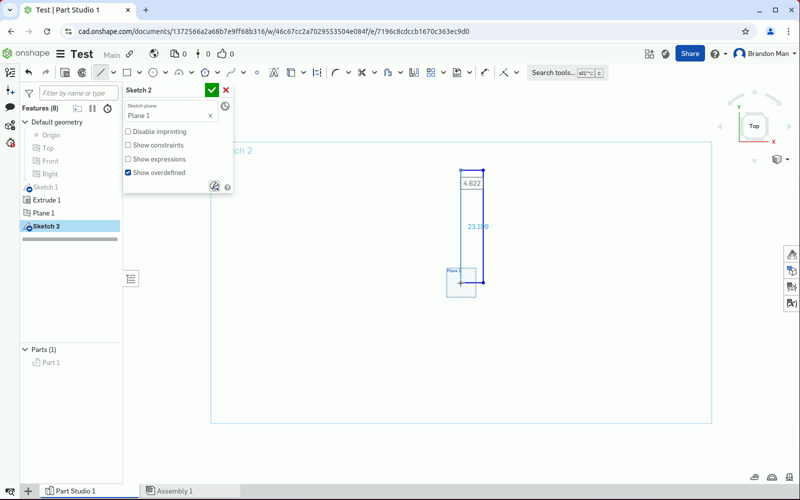
key(esc)
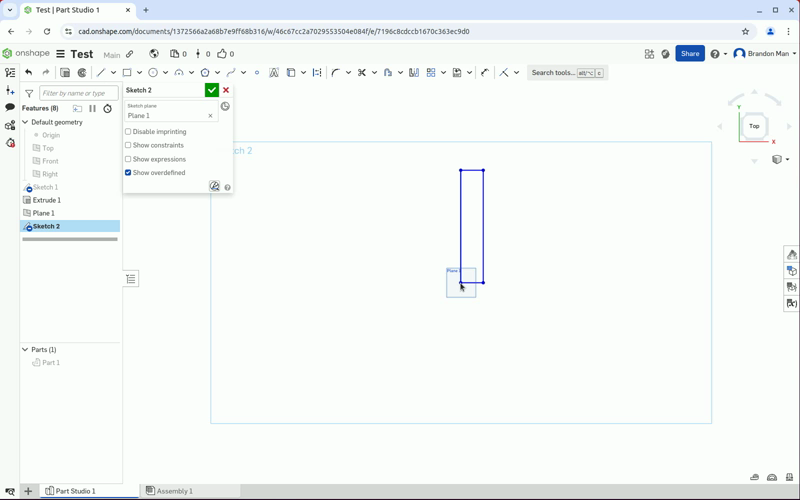
mouse_move(468, 207)
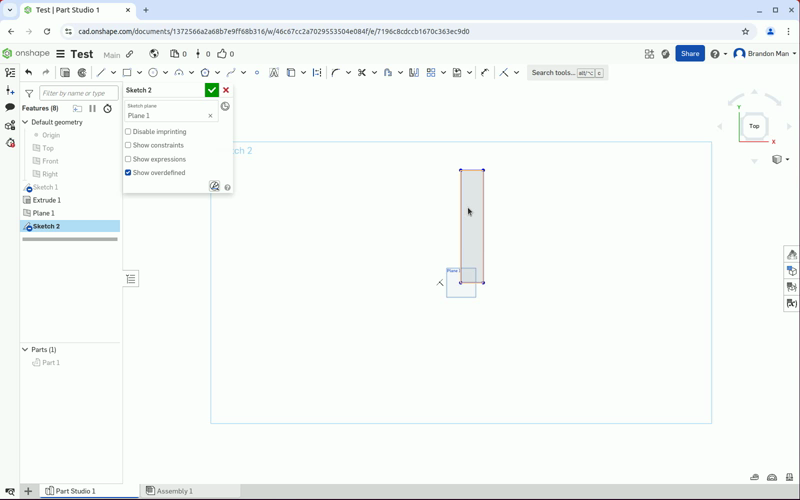
click(468, 207)
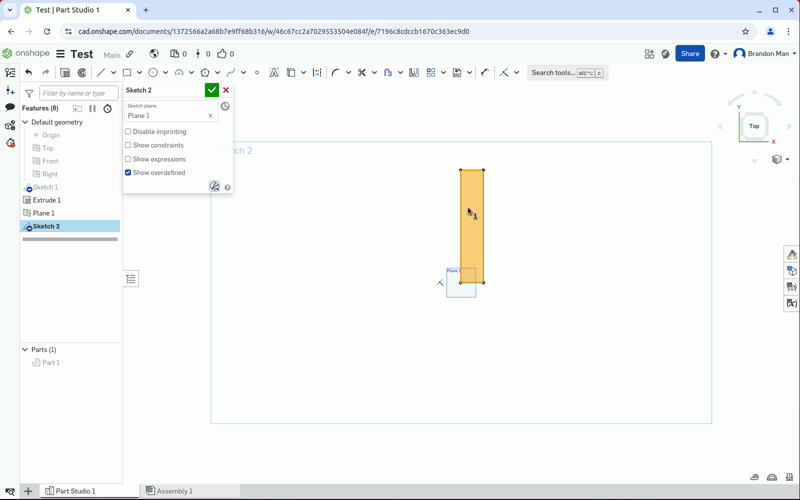
mouse_move(73, 352)
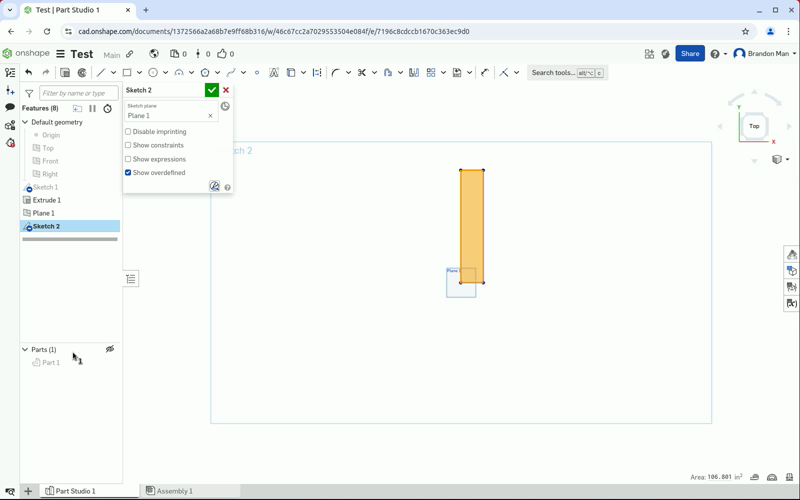
key(shift+y)
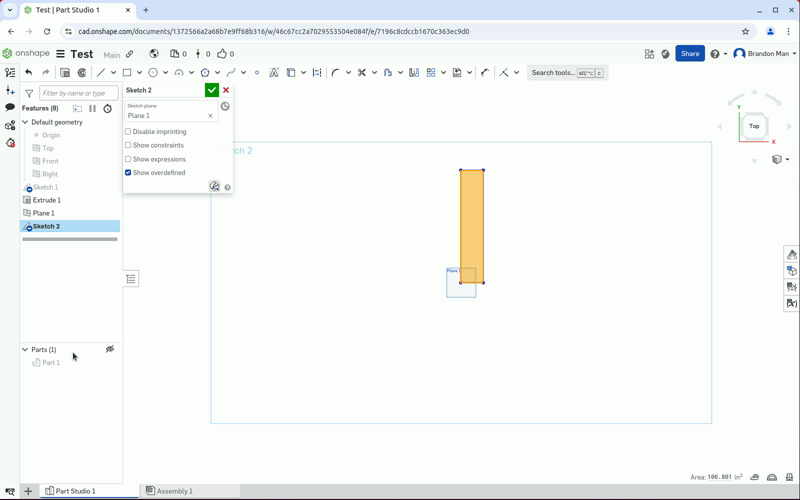
key(shift+e)
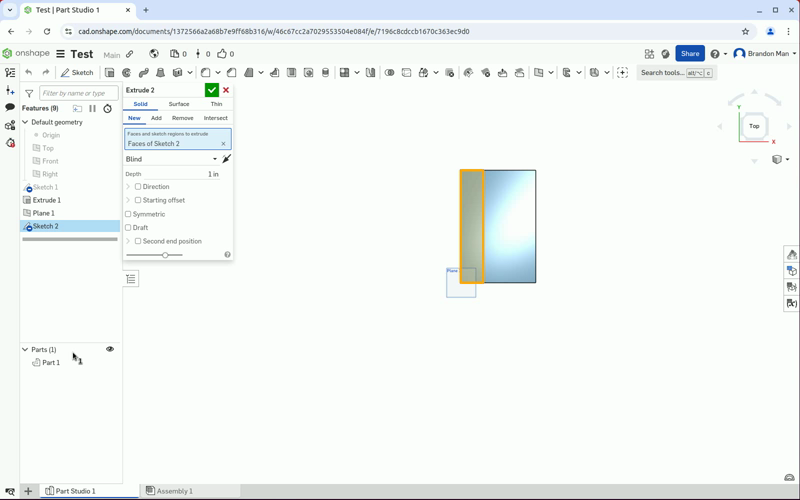
mouse_move(143, 106)
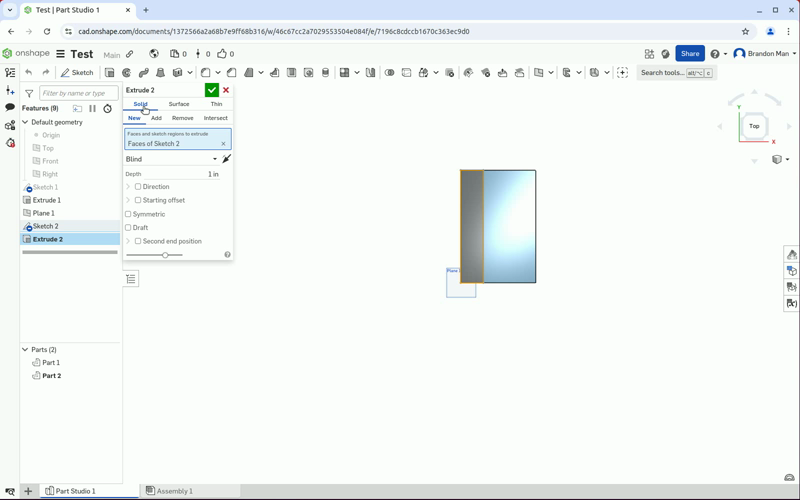
click(143, 106)
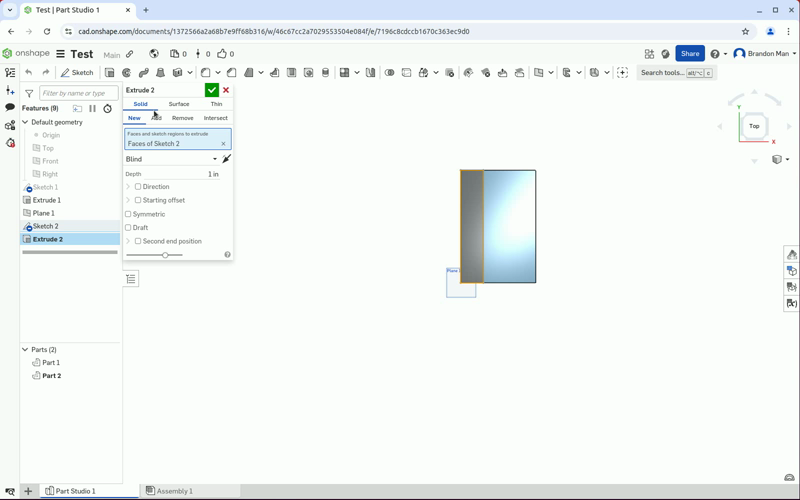
mouse_move(186, 120)
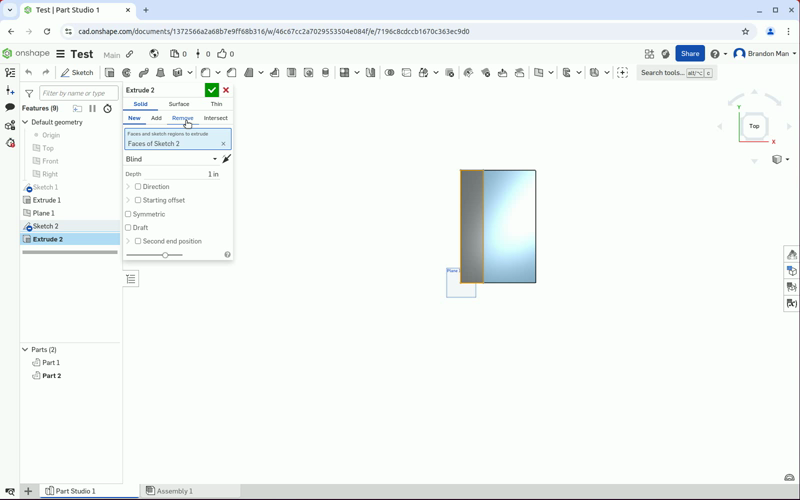
click(186, 120)
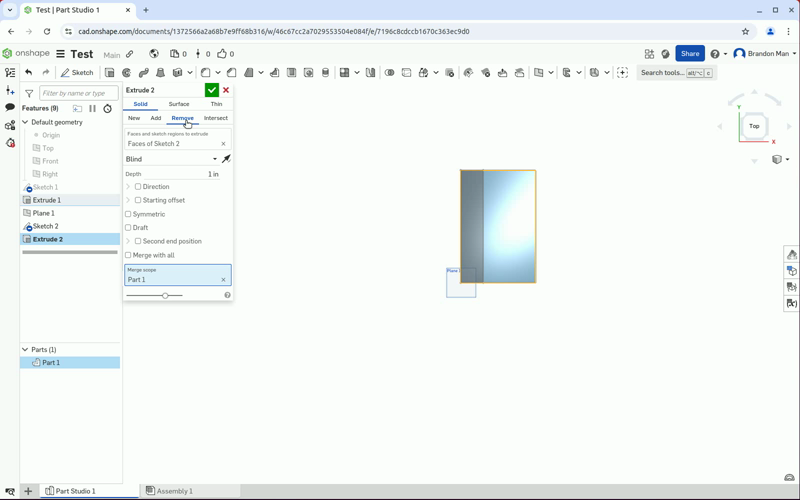
key(tab, 4)
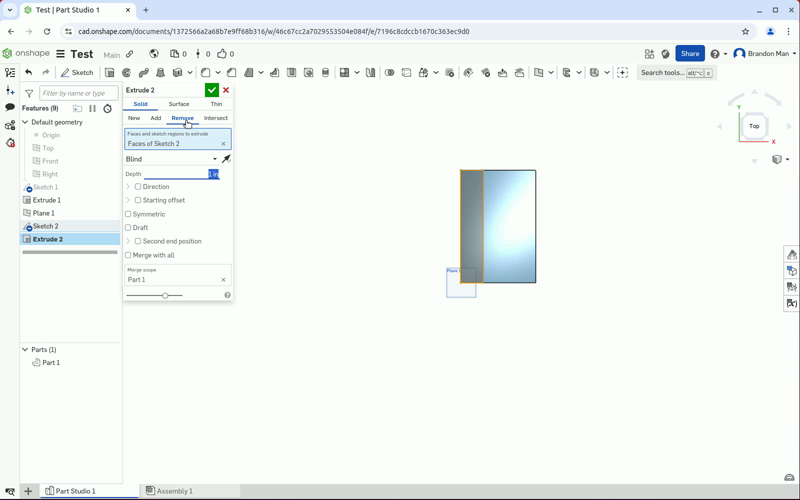
text(4.574)
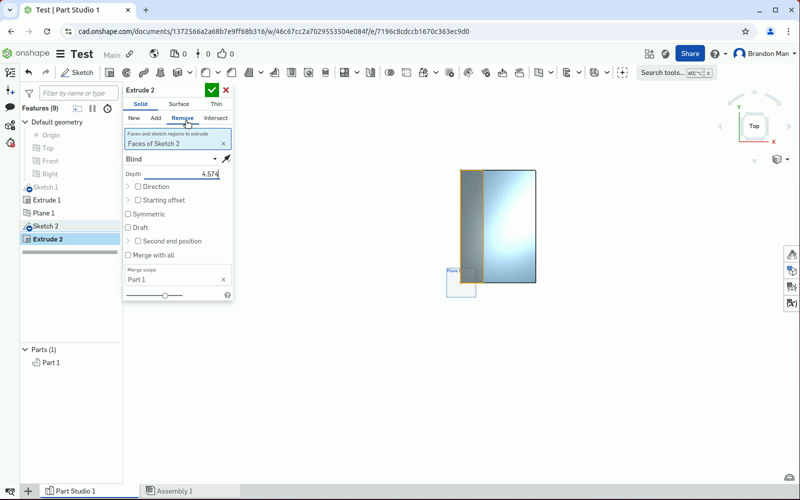
key(tab, 6)
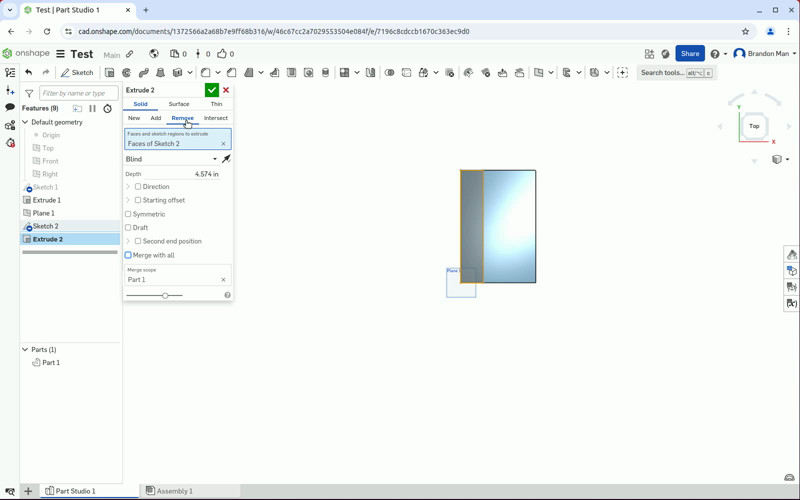
key(space)
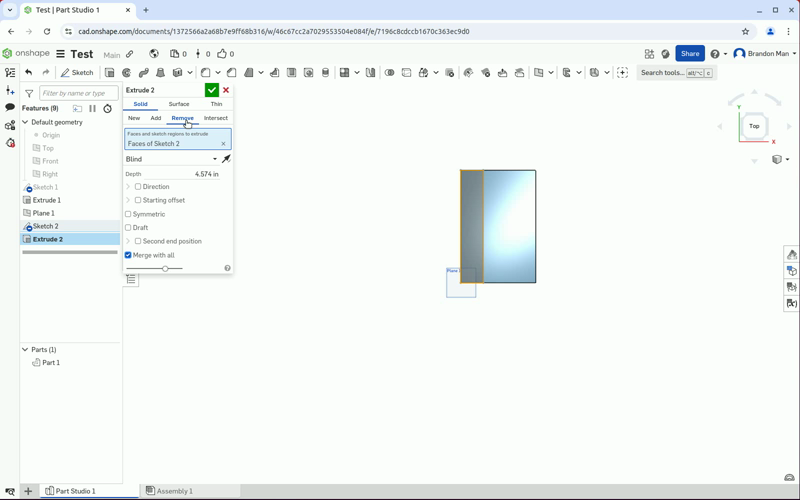
key(enter)
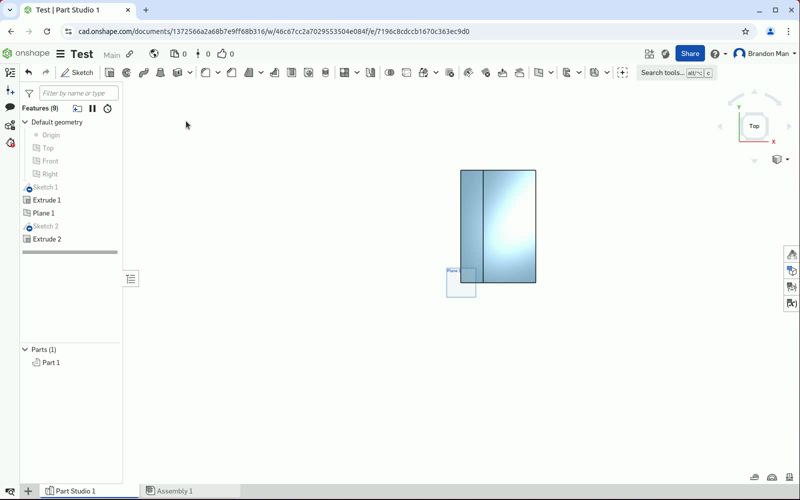
key(shift+h)
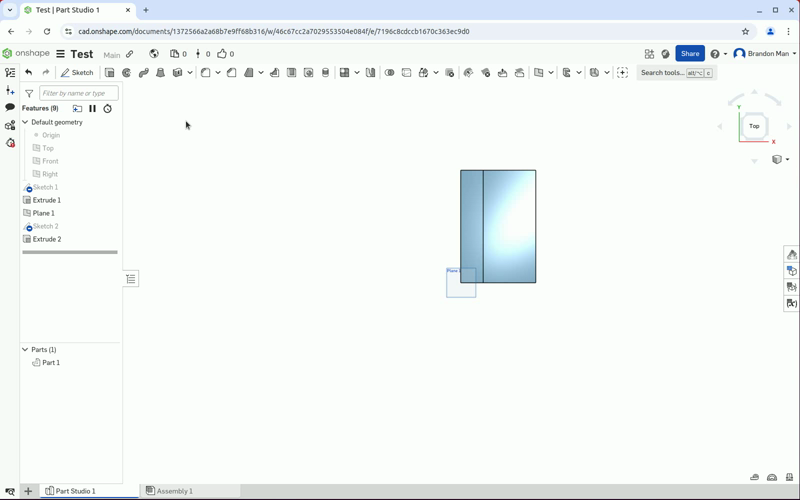
key(shift+h)
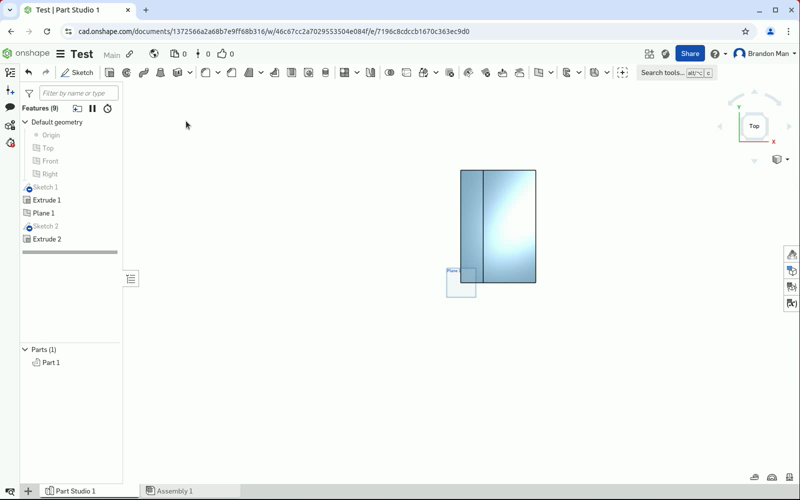
mouse_move(73, 189)
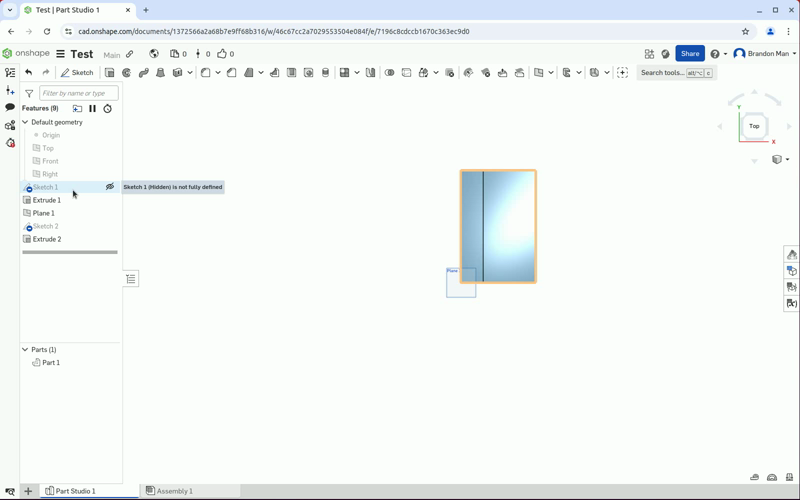
click(73, 189)
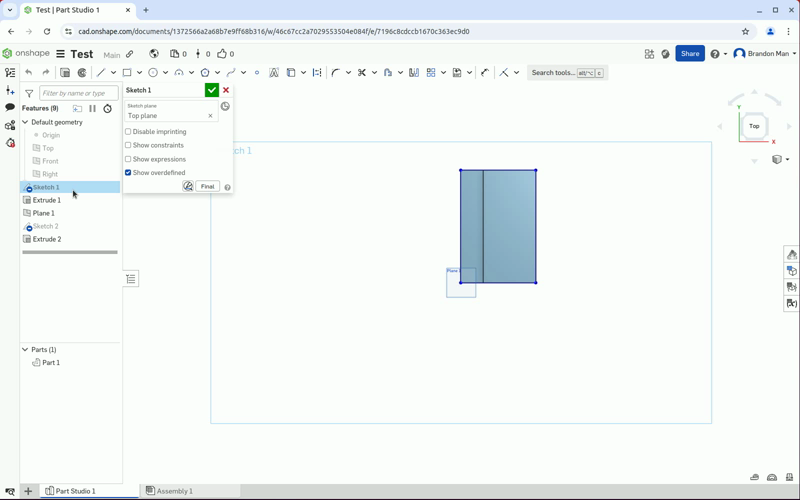
mouse_move(229, 92)
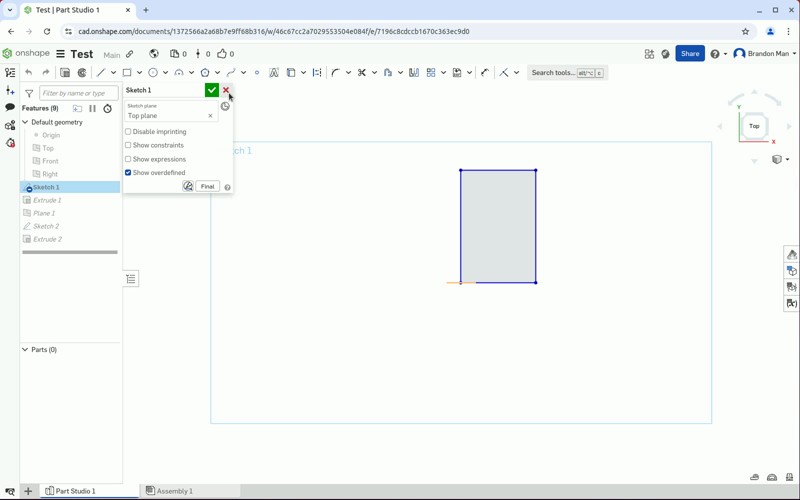
click(229, 92)
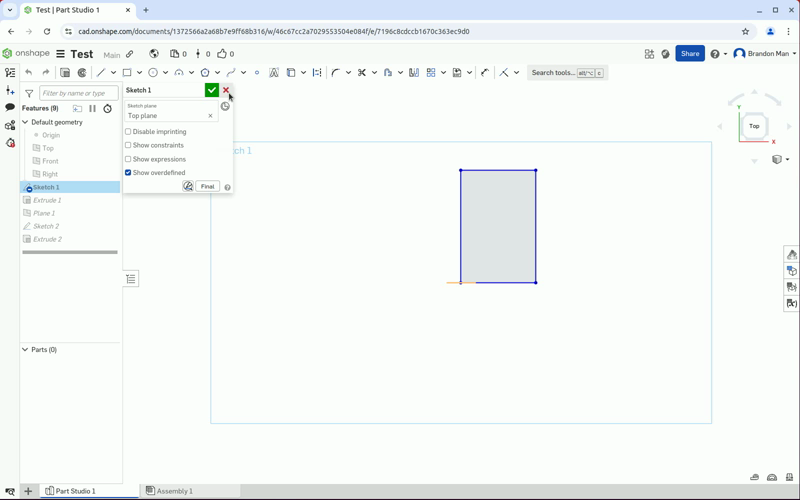
key(shift+s)
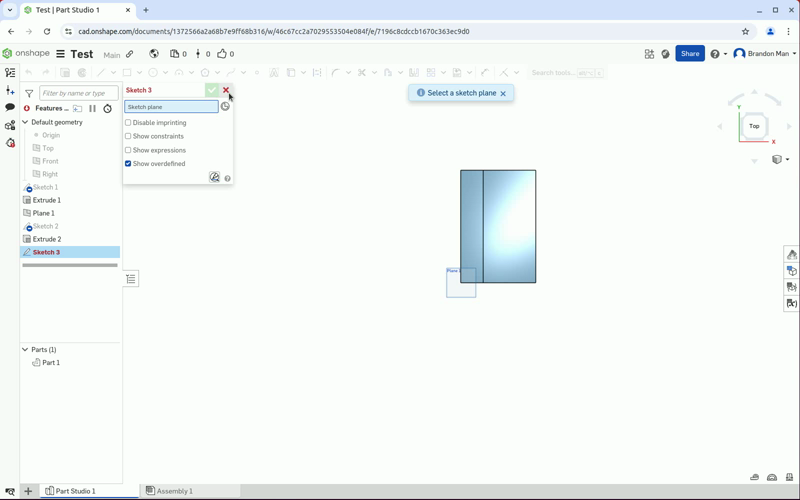
mouse_move(73, 215)
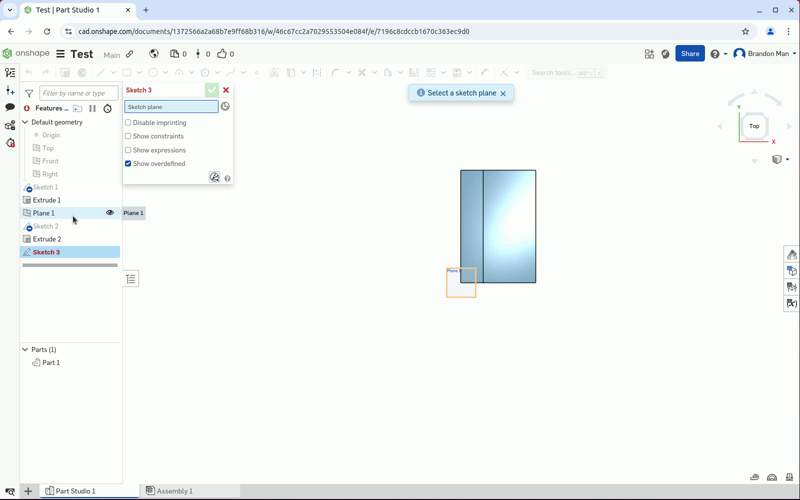
click(73, 215)
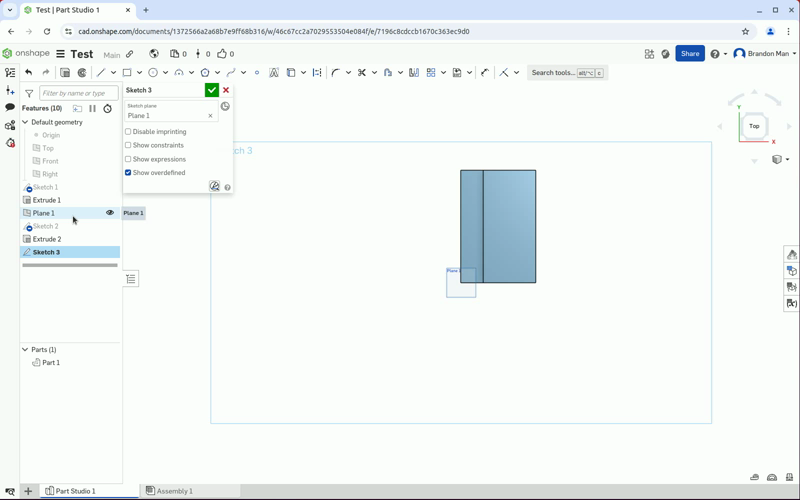
mouse_move(73, 352)
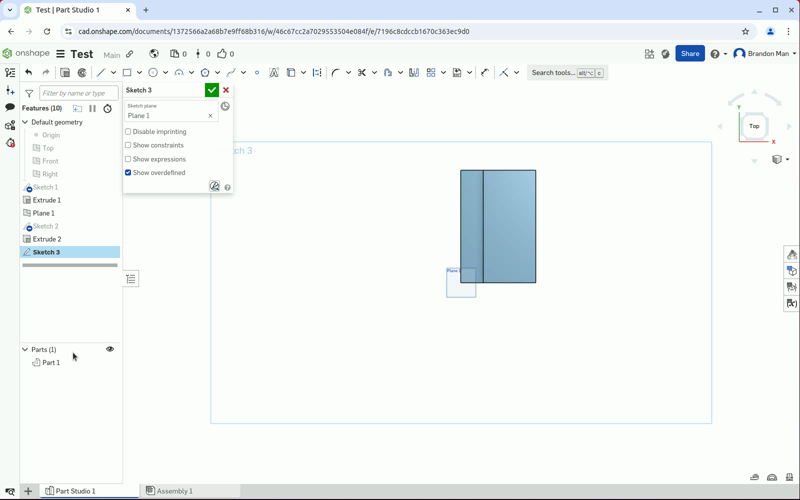
key(y)
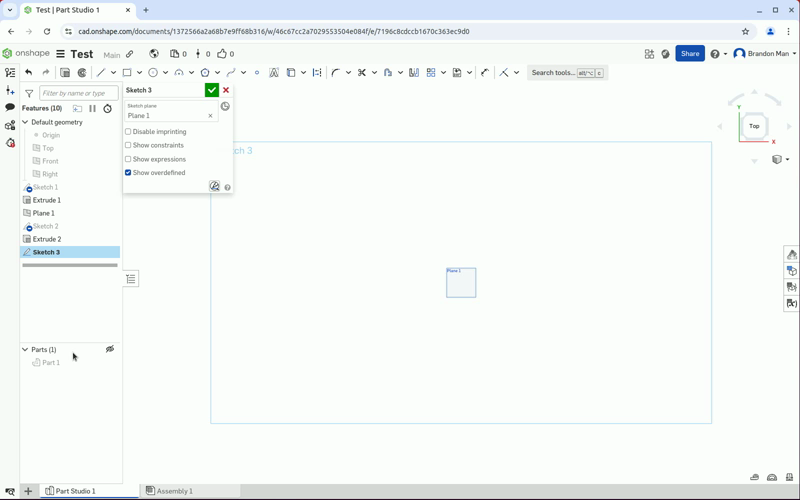
key(c)
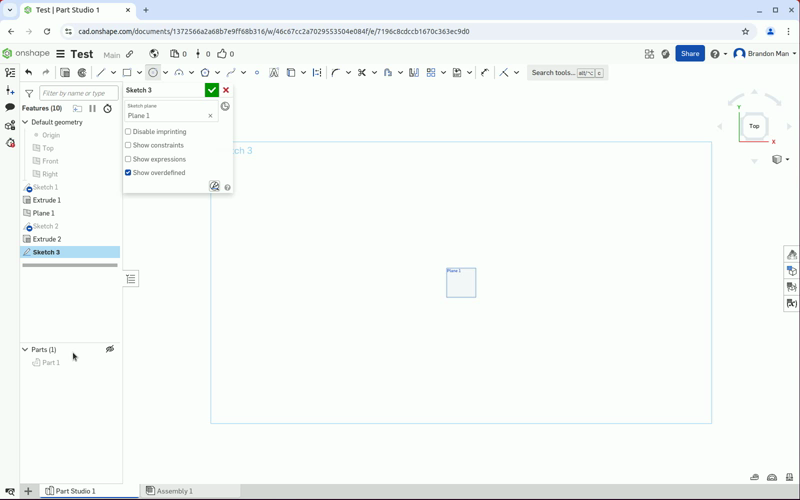
key_down(shift)
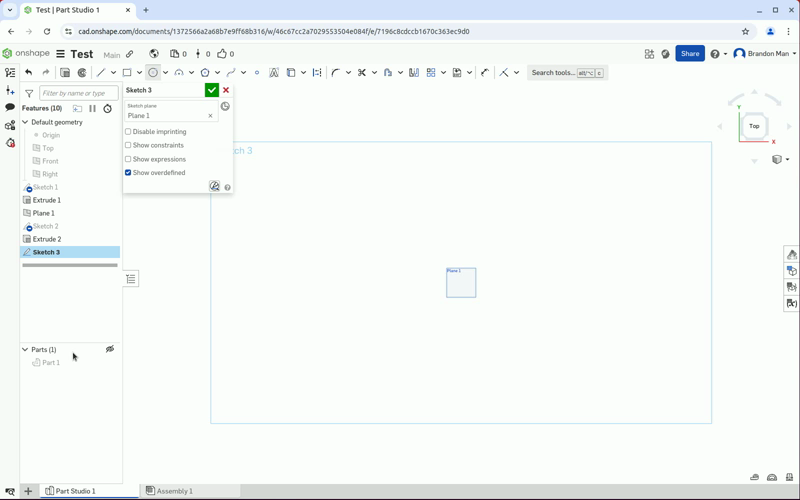
mouse_move(510, 226)
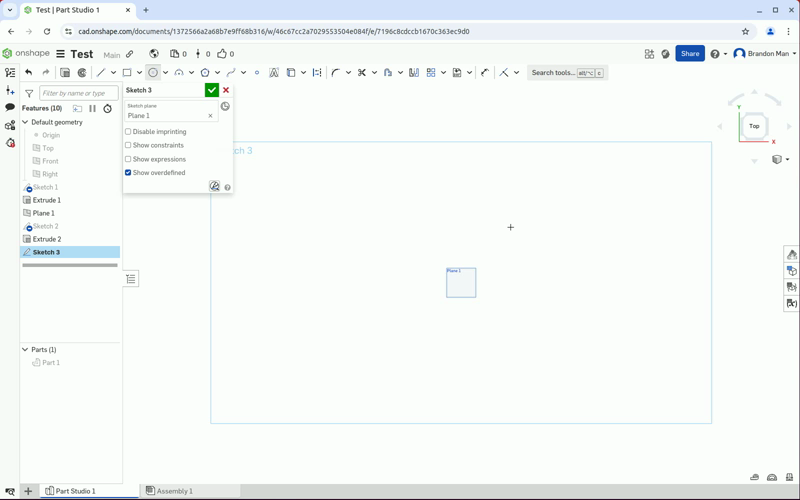
click(510, 226)
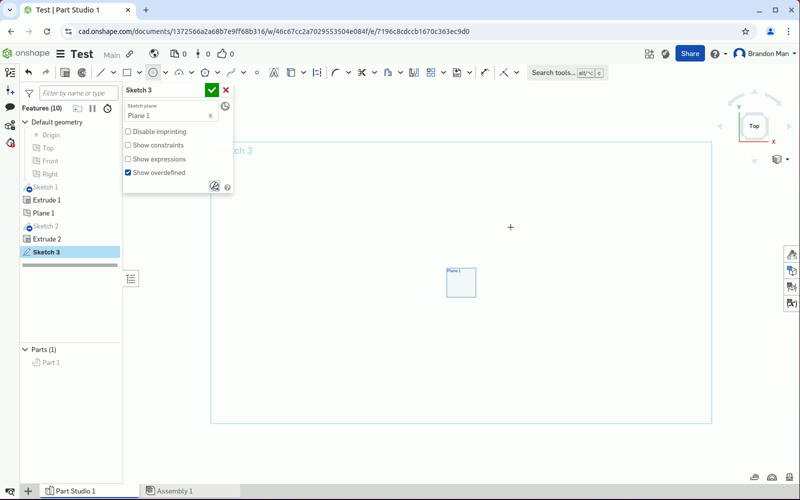
key_up(shift)
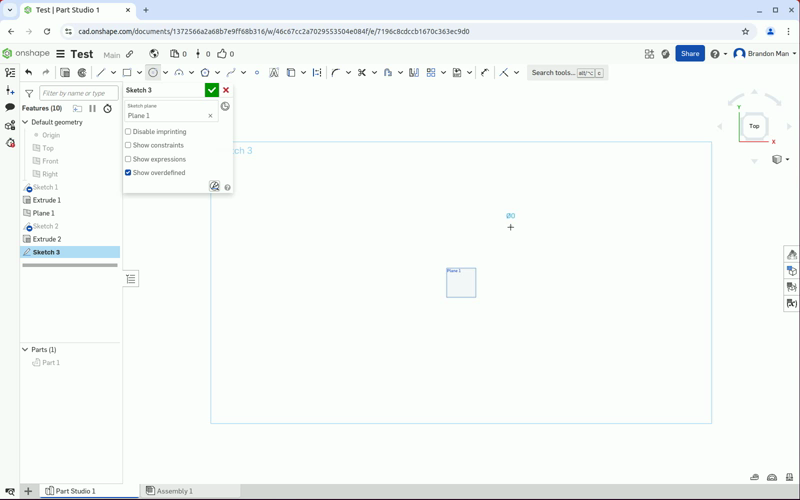
mouse_move(526, 226)
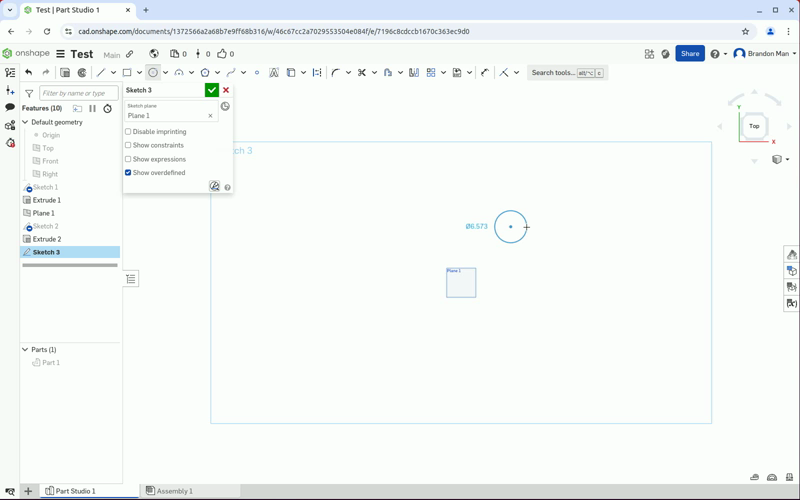
click(526, 226)
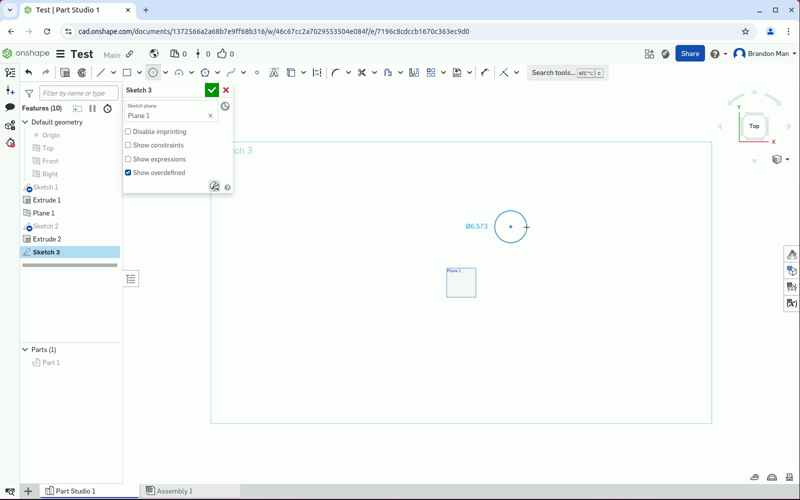
key(esc)
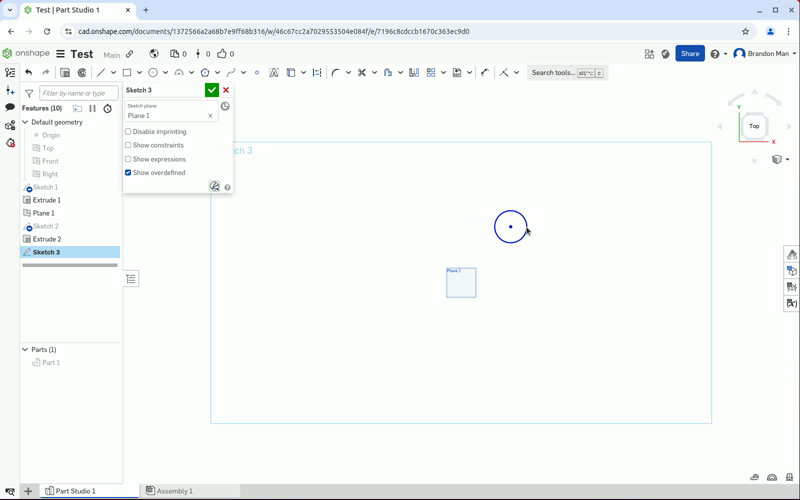
mouse_move(497, 225)
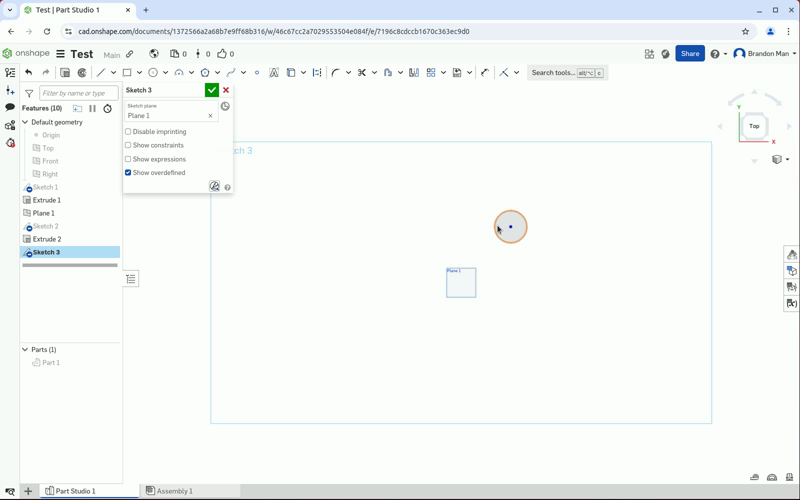
scroll(6)
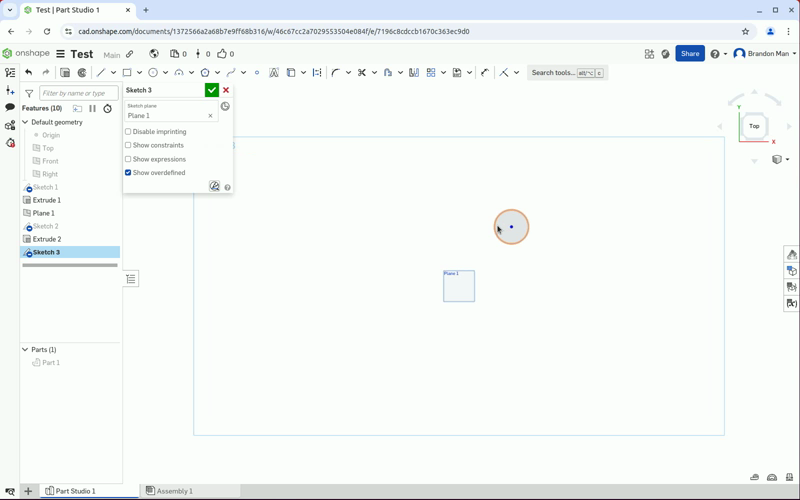
scroll(6)
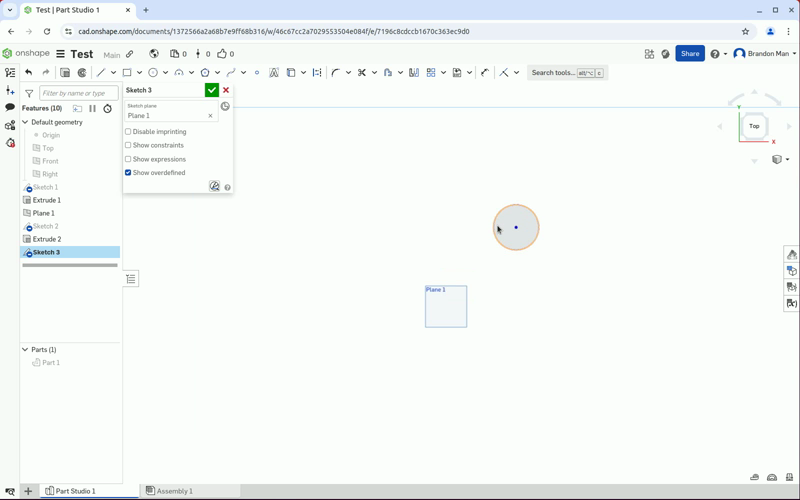
scroll(6)
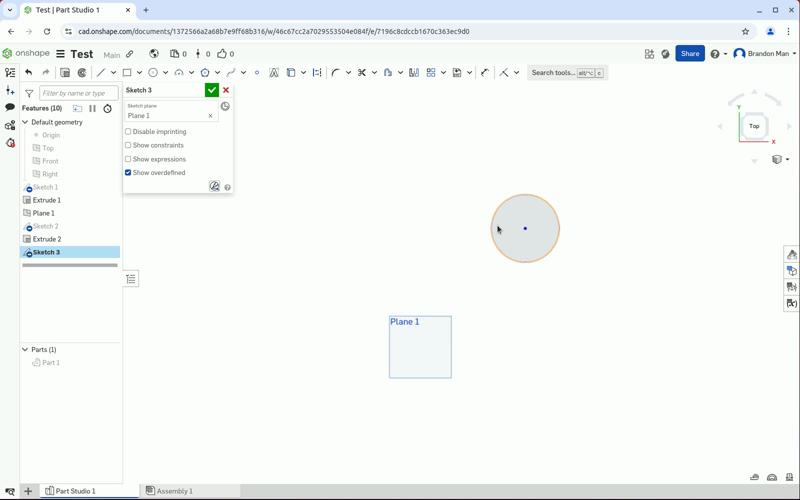
scroll(6)
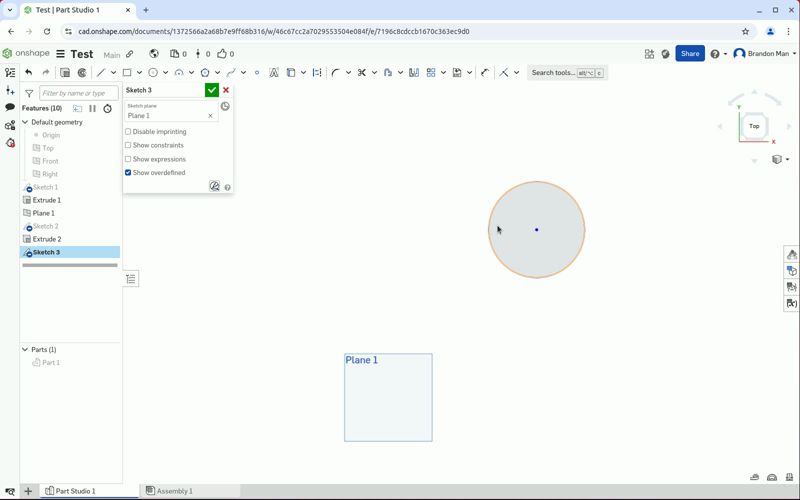
scroll(6)
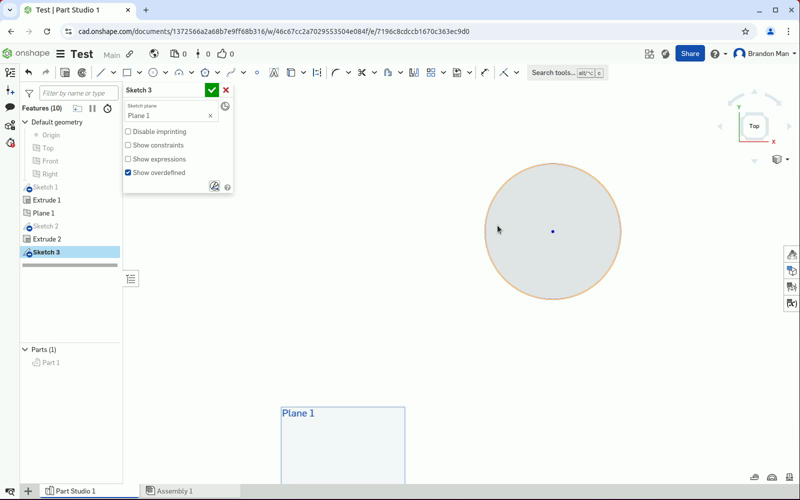
scroll(6)
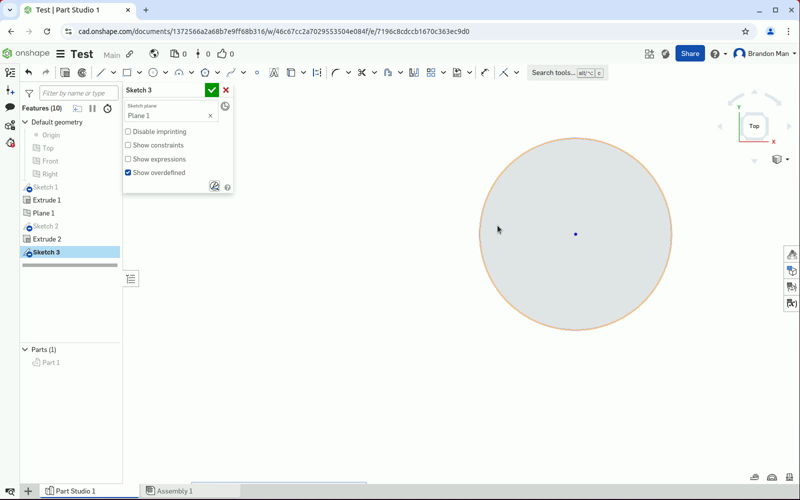
scroll(6)
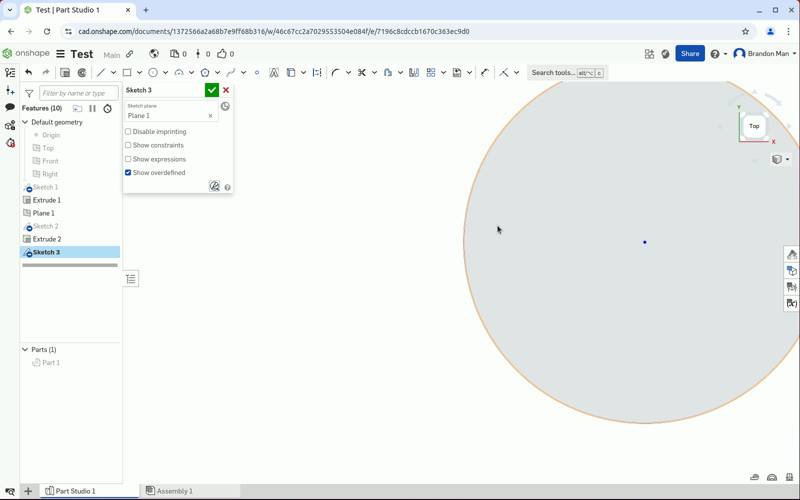
click(497, 225)
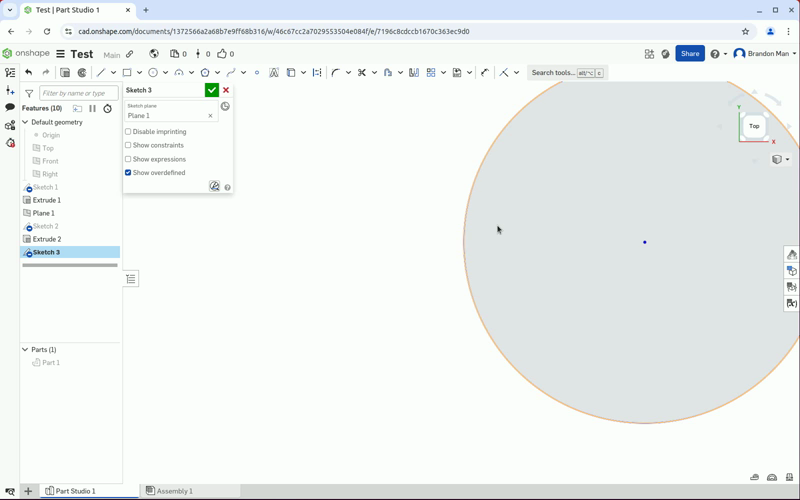
scroll(-6)
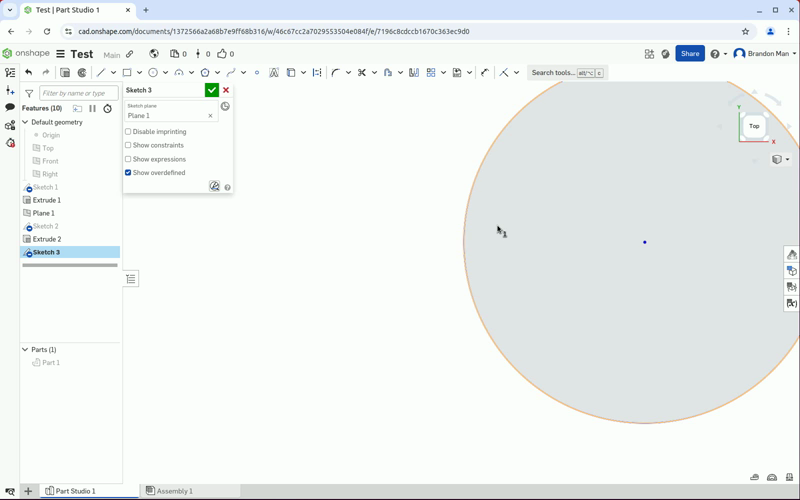
scroll(-6)
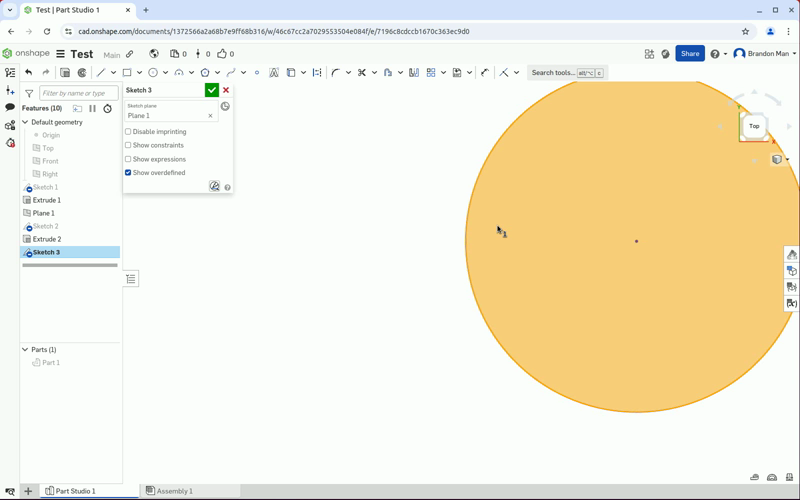
scroll(-6)
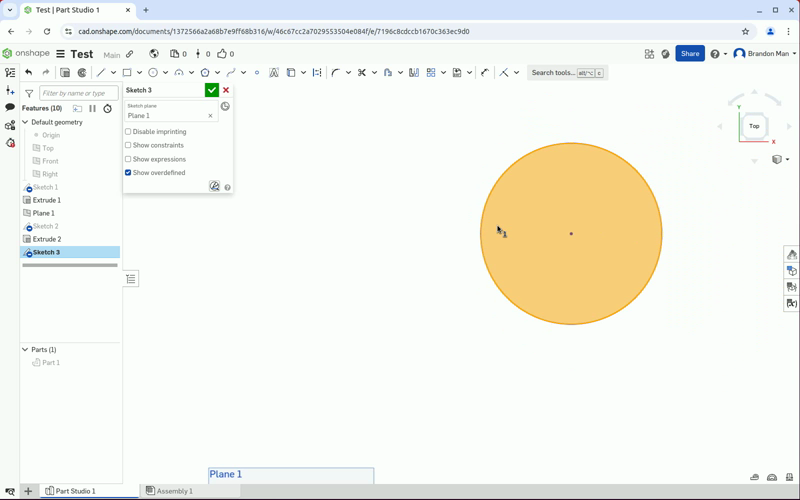
scroll(-6)
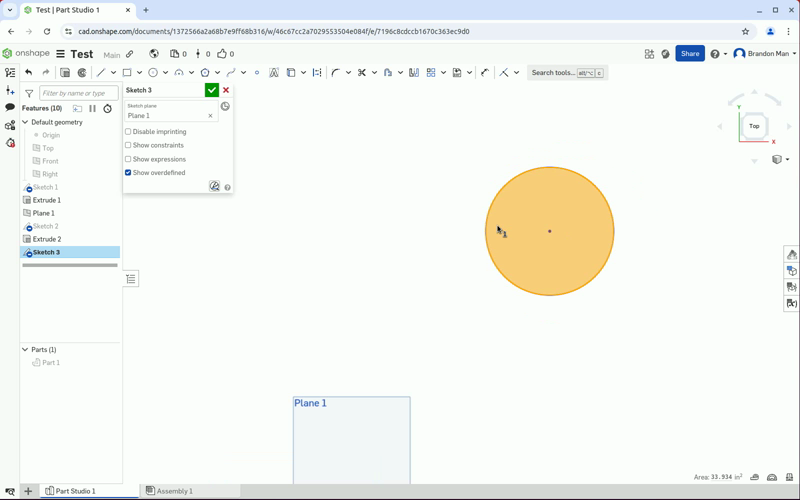
scroll(-6)
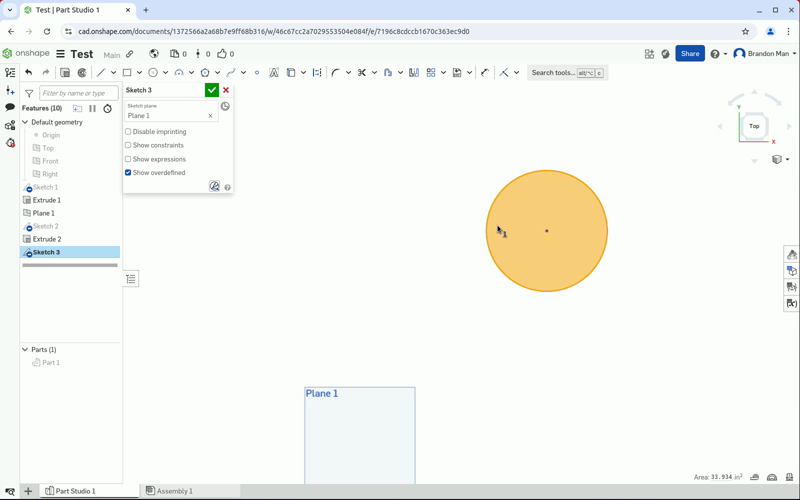
scroll(-6)
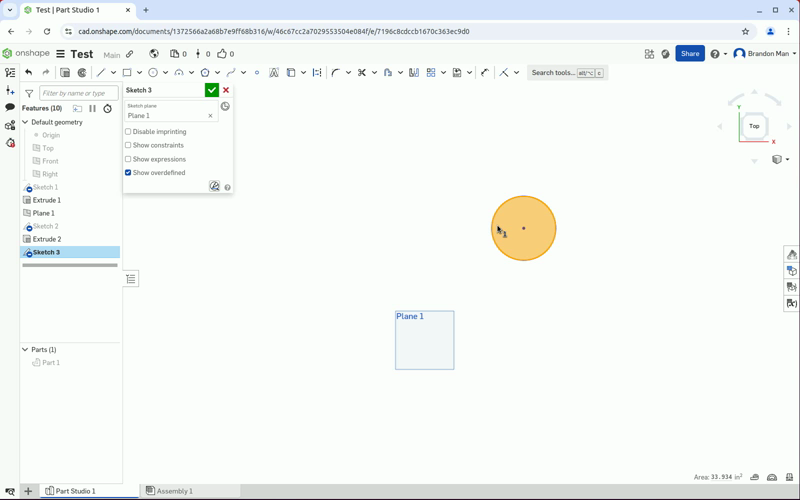
scroll(-6)
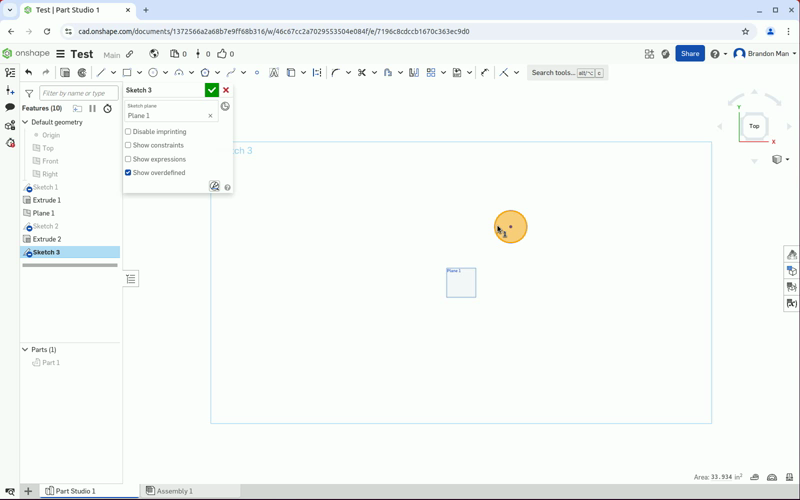
mouse_move(73, 352)
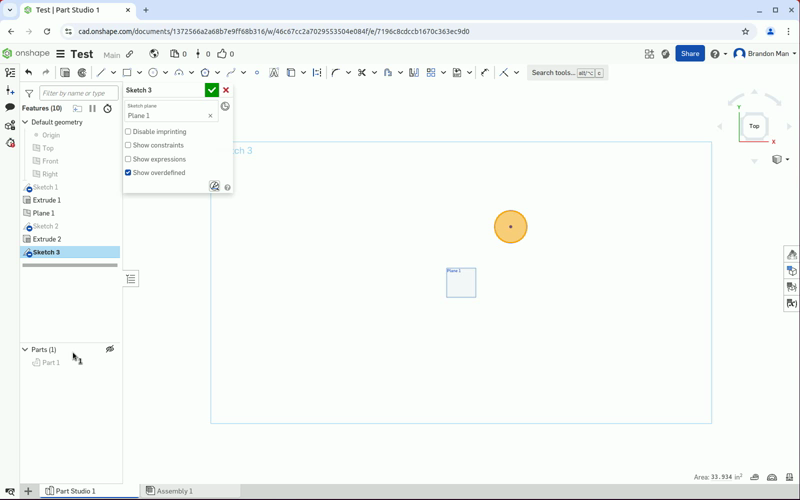
key(shift+y)
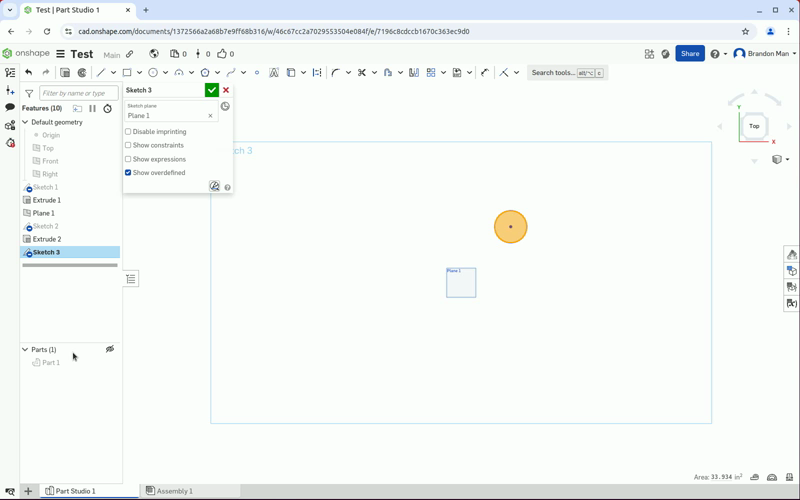
key(shift+e)
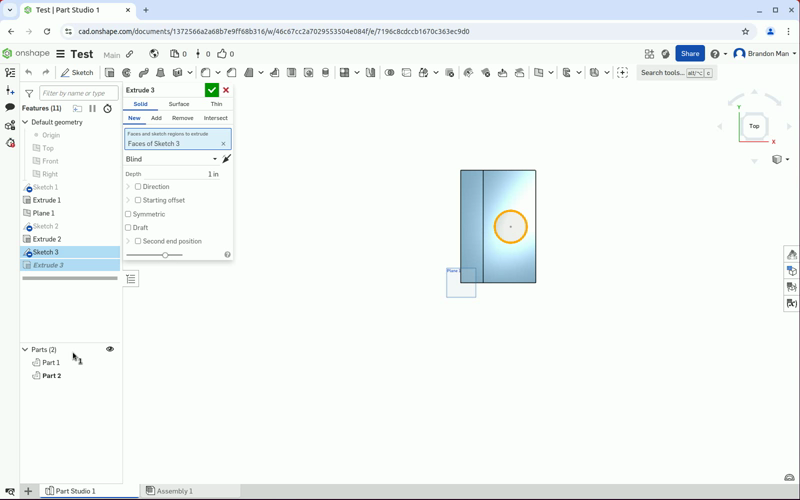
mouse_move(143, 106)
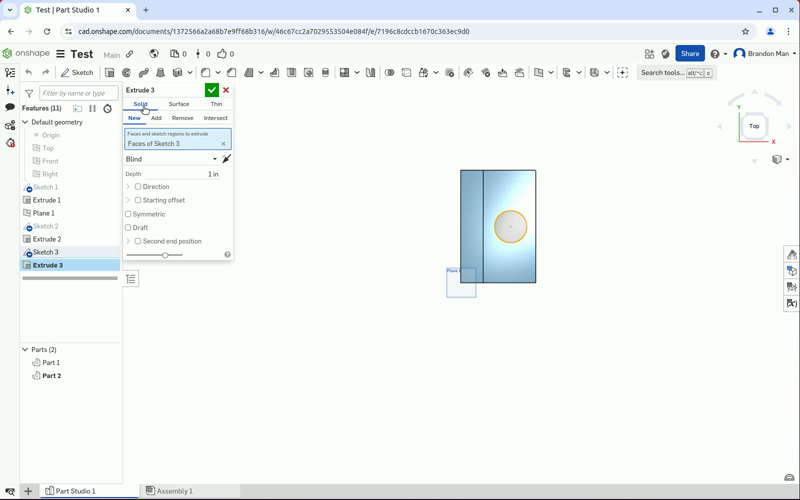
click(143, 106)
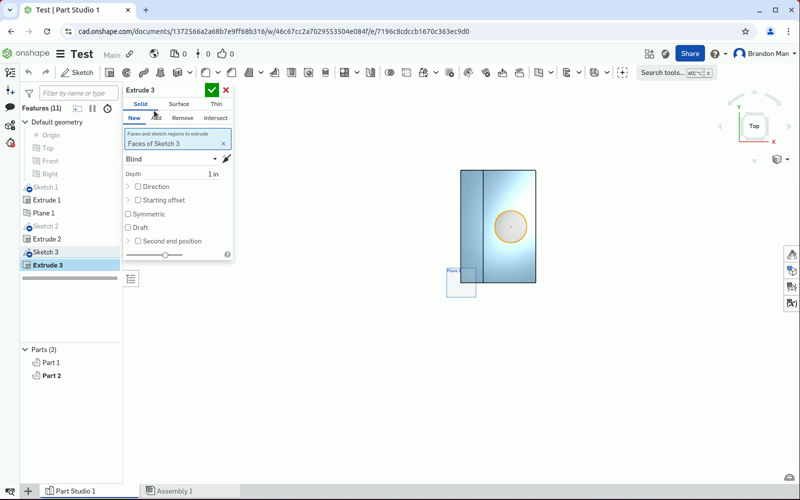
mouse_move(186, 120)
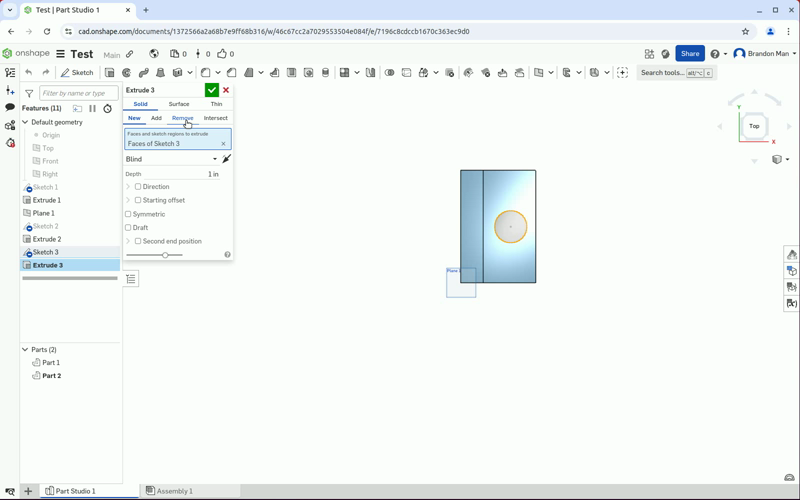
click(186, 120)
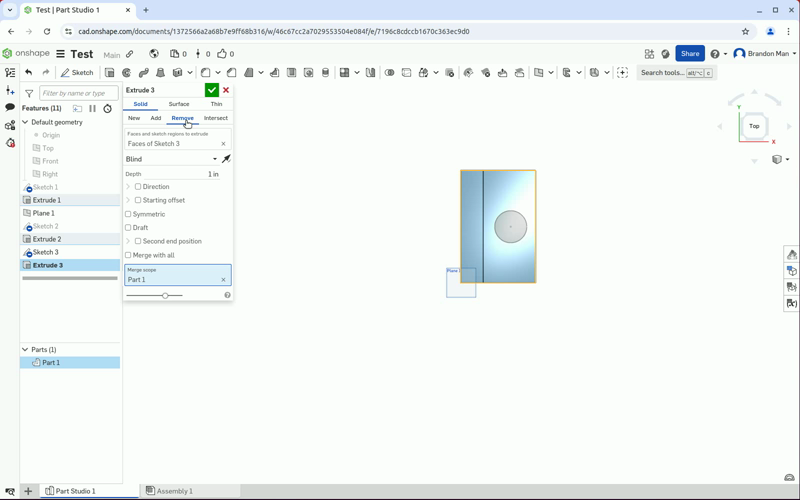
key(tab, 4)
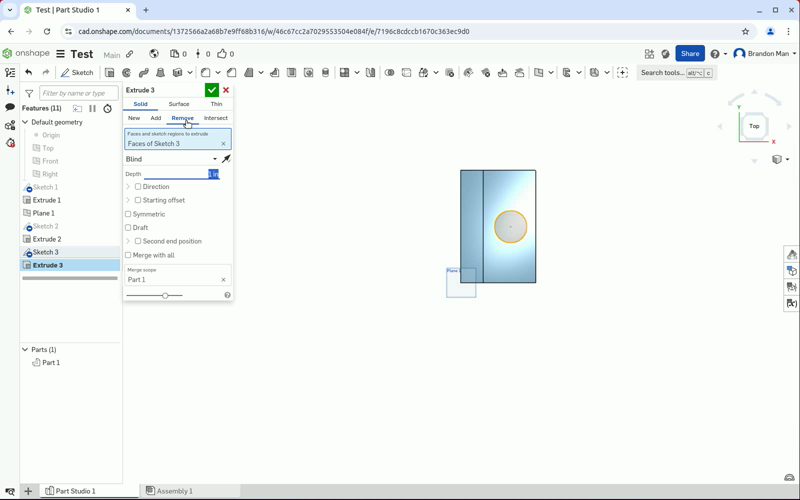
text(30.811)
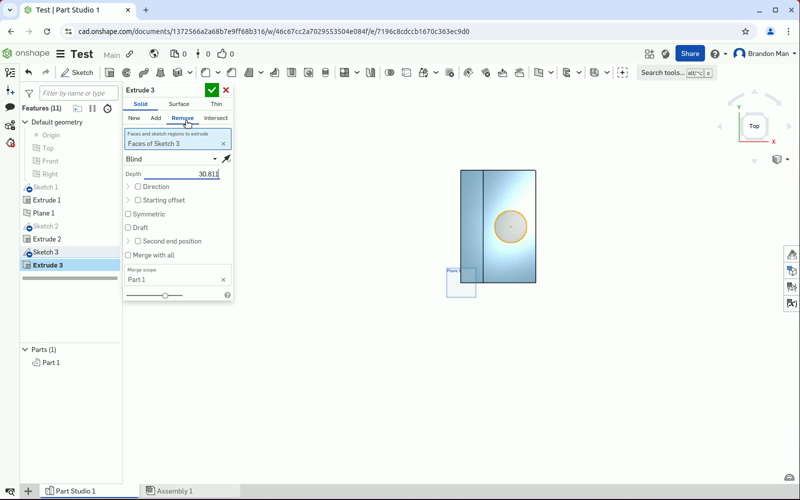
key(tab, 6)
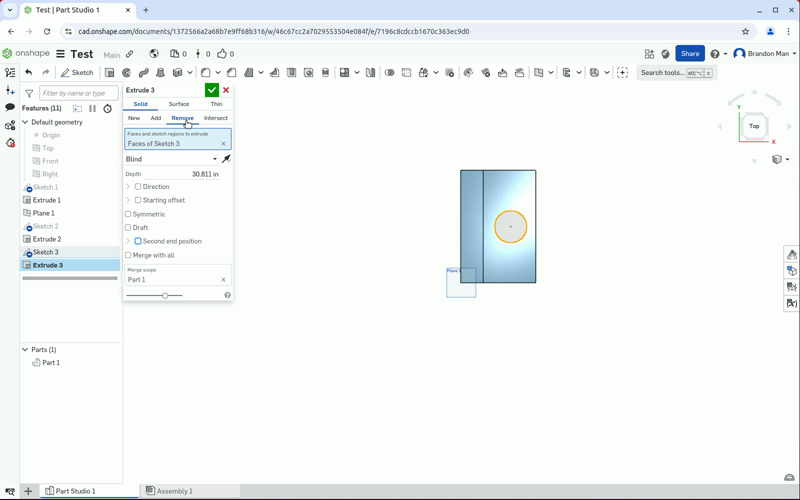
key(space)
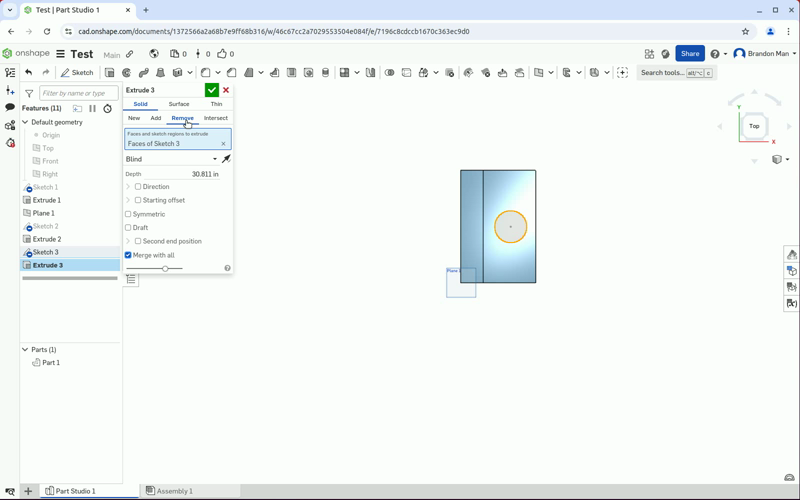
key(enter)
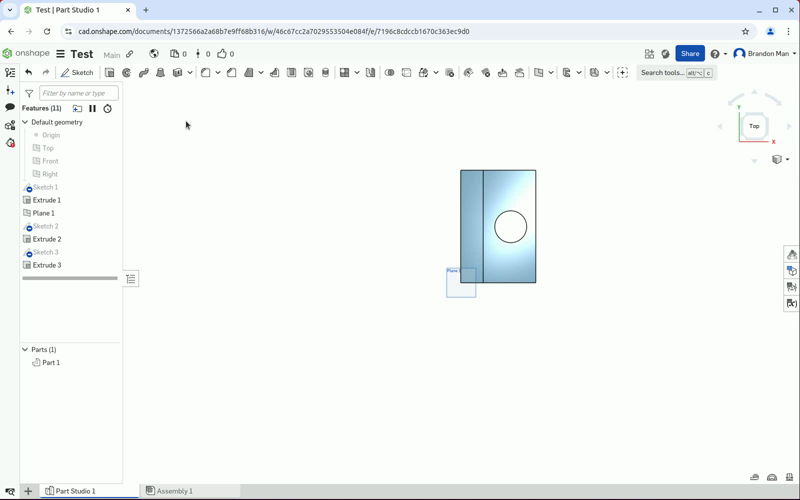
key(shift+h)
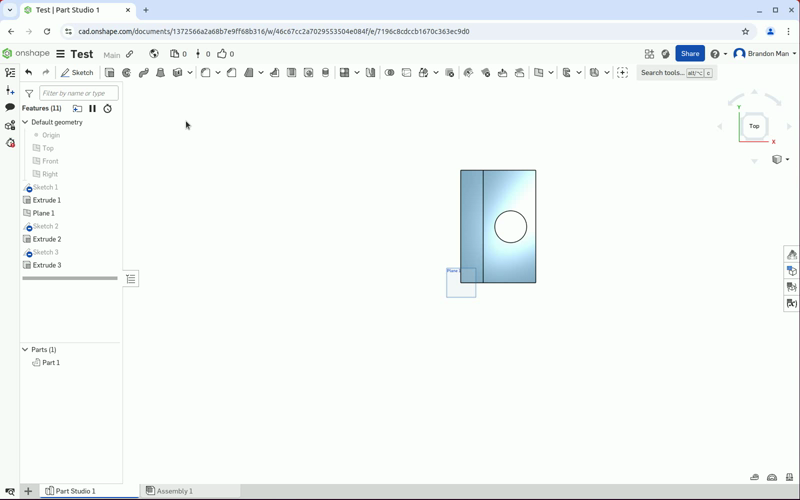
key(shift+h)
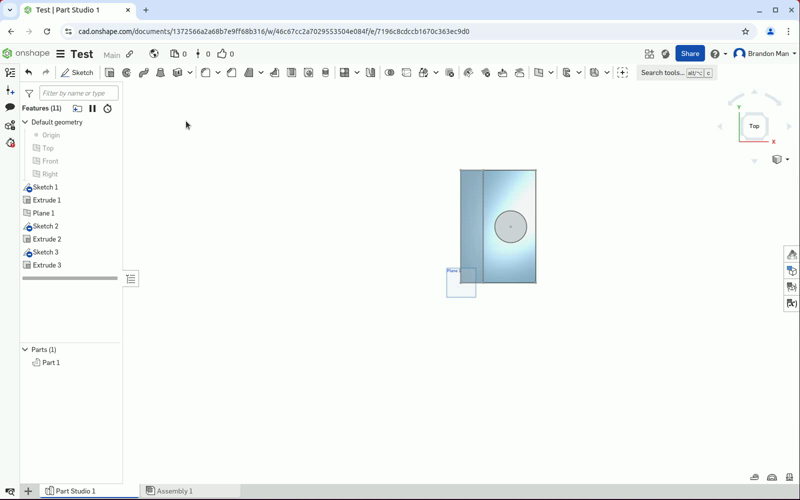
key(shift+7)
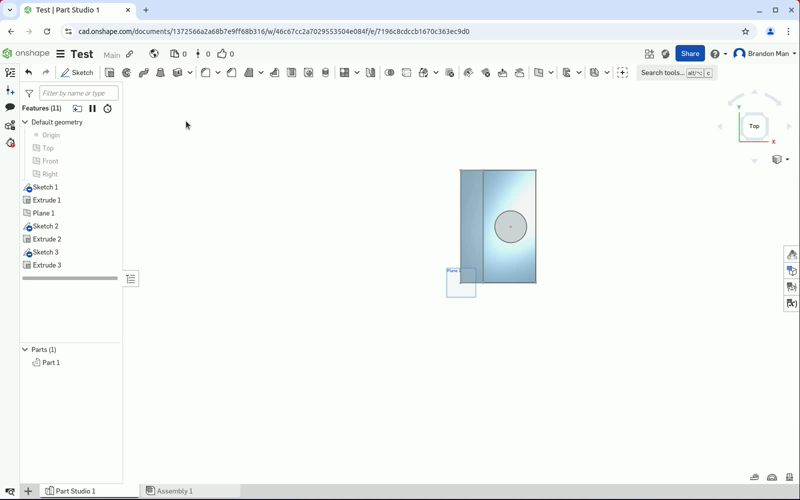
key(up, 3)
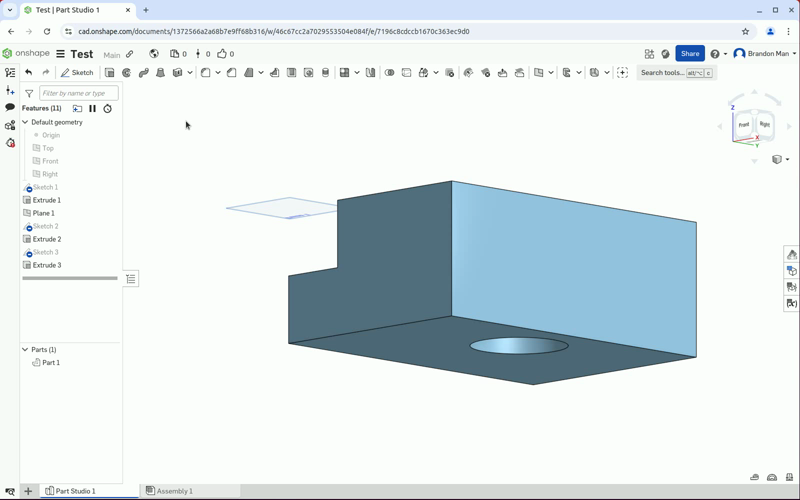
key(left, 3)
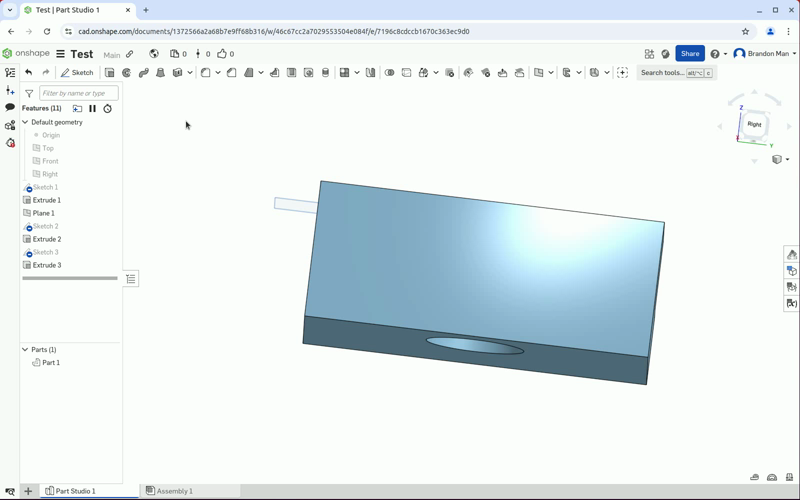
key(right, 3)
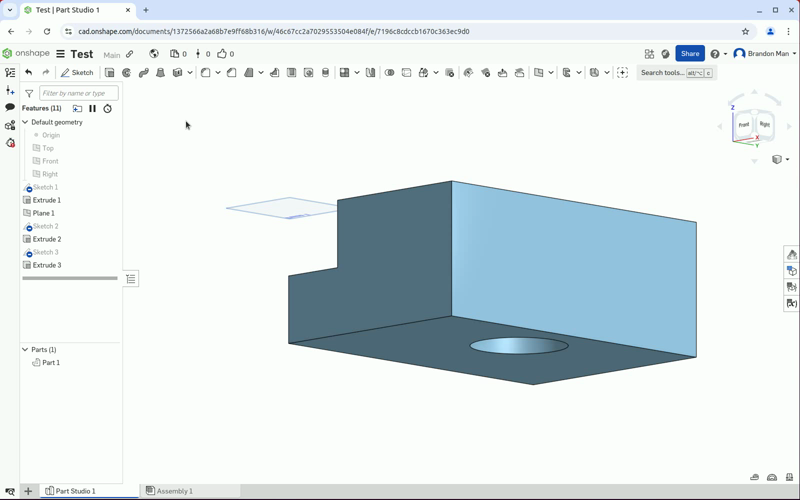
key(down, 3)
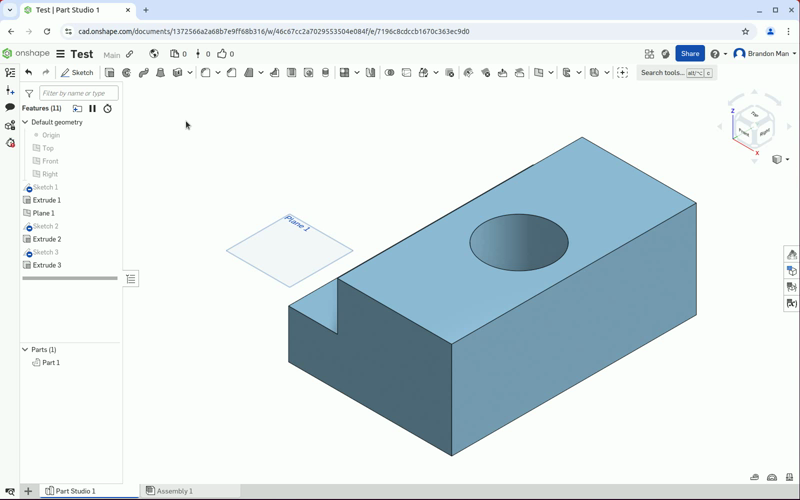
mouse_move(73, 189)
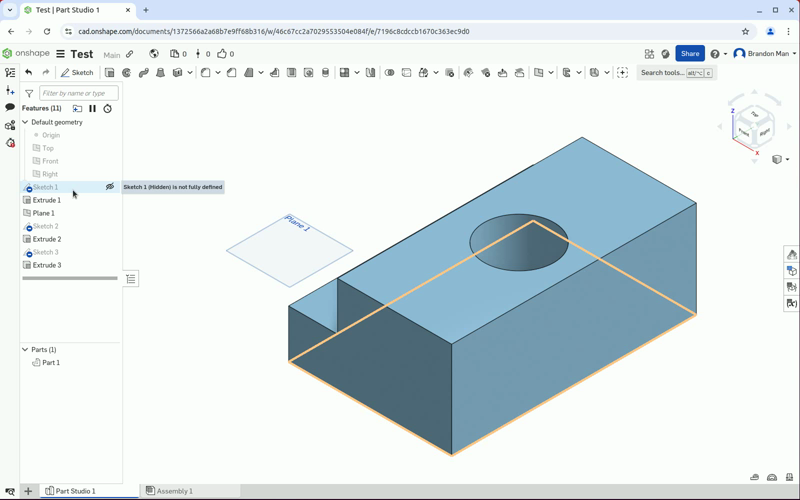
click(73, 189)